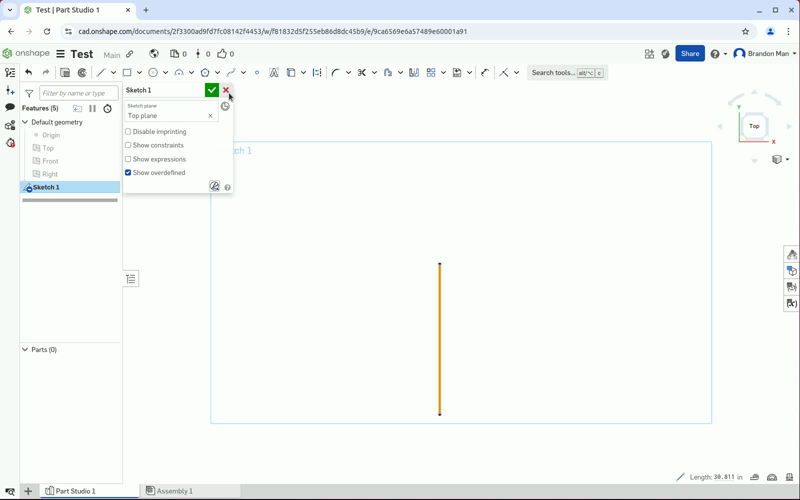
key(shift+h)
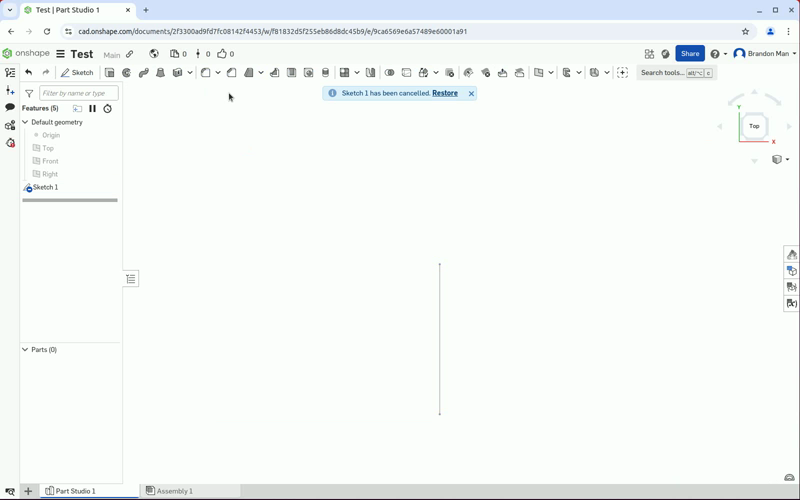
key(shift+s)
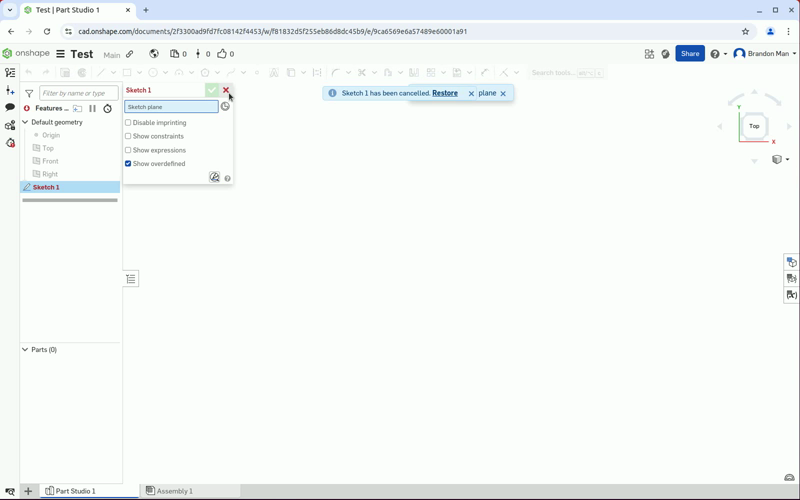
mouse_move(73, 150)
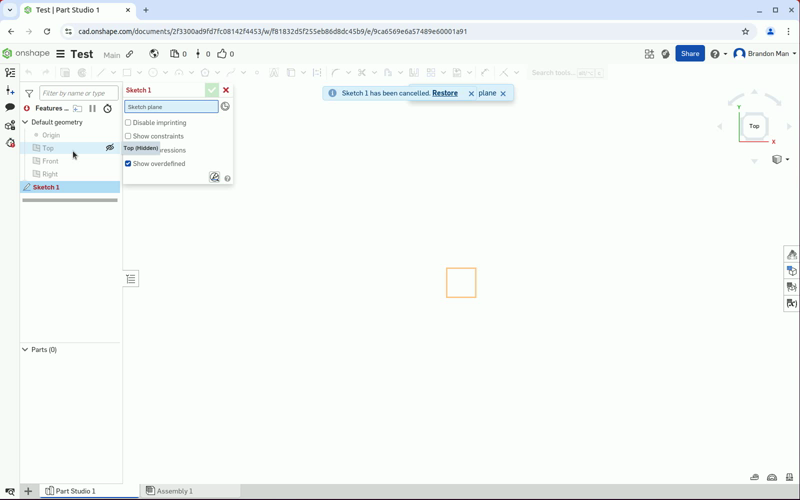
click(73, 150)
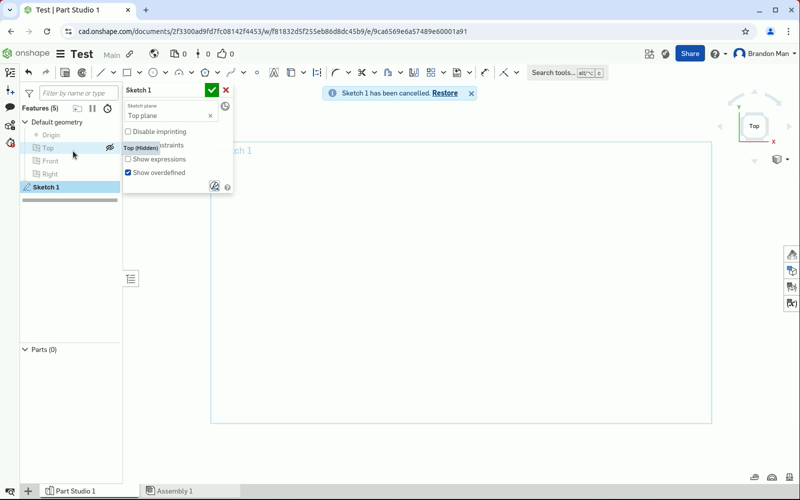
mouse_move(73, 352)
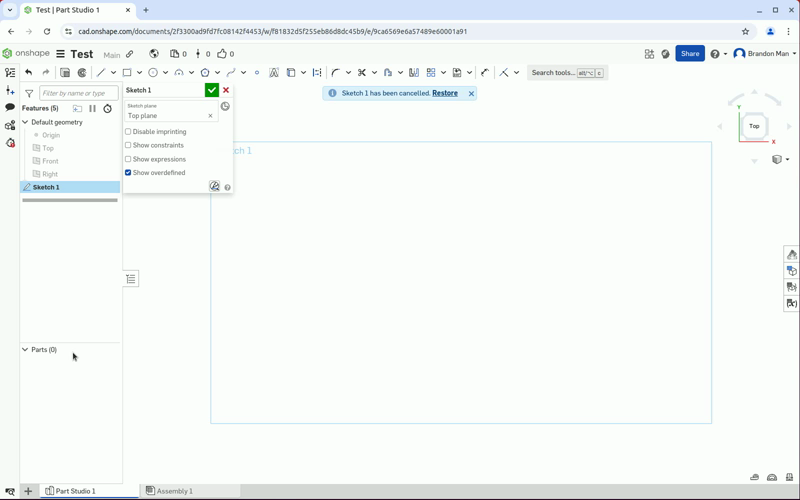
key(y)
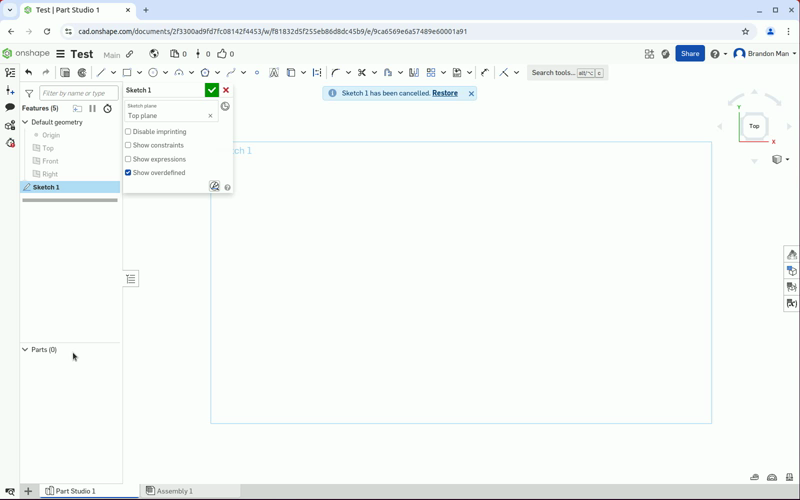
key(l)
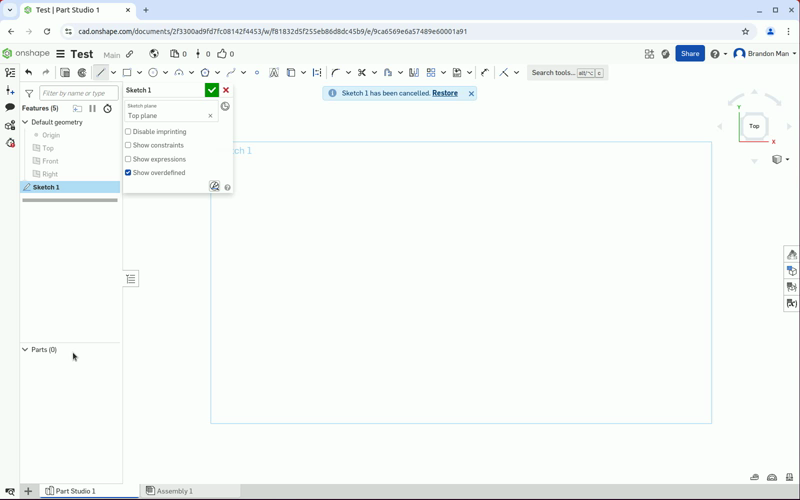
key_down(shift)
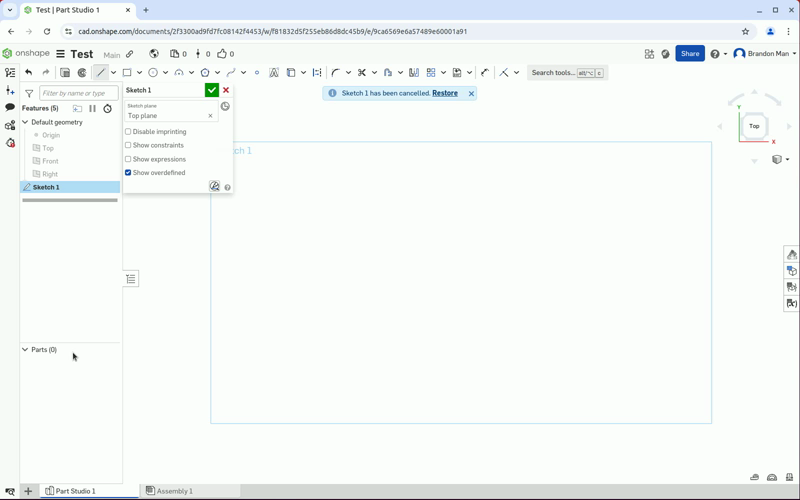
mouse_move(348, 370)
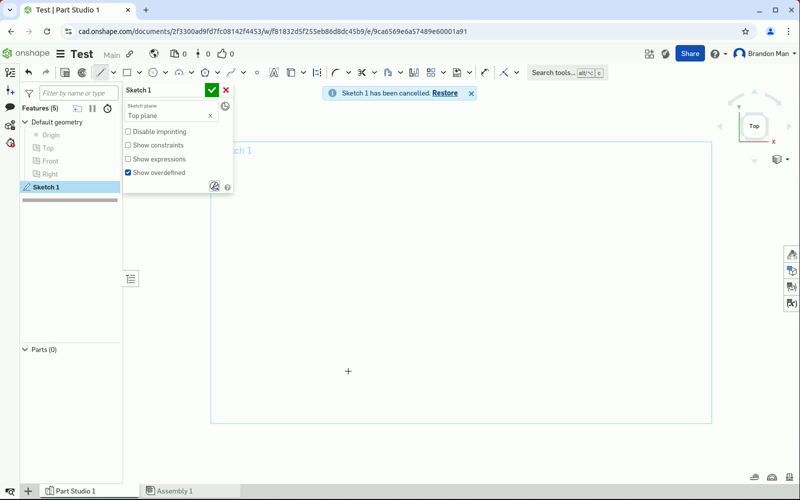
click(348, 370)
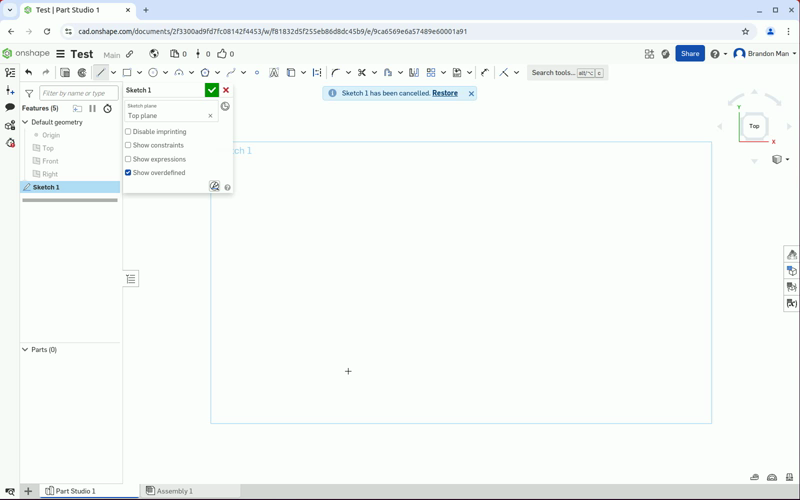
key_up(shift)
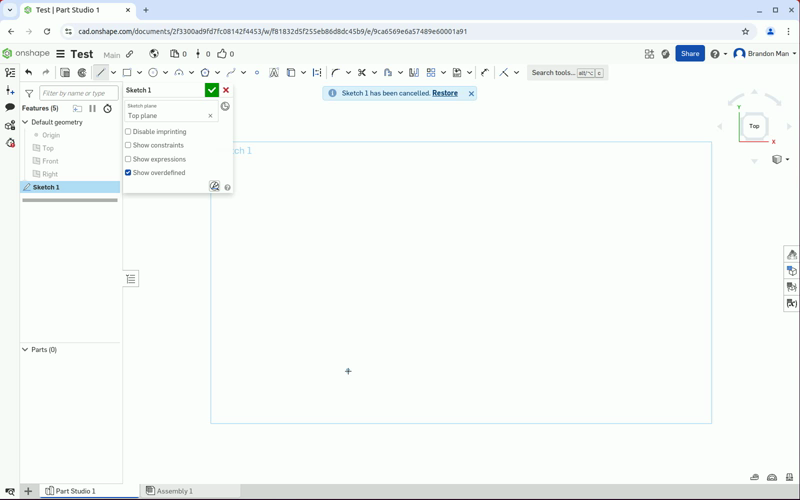
key_down(shift)
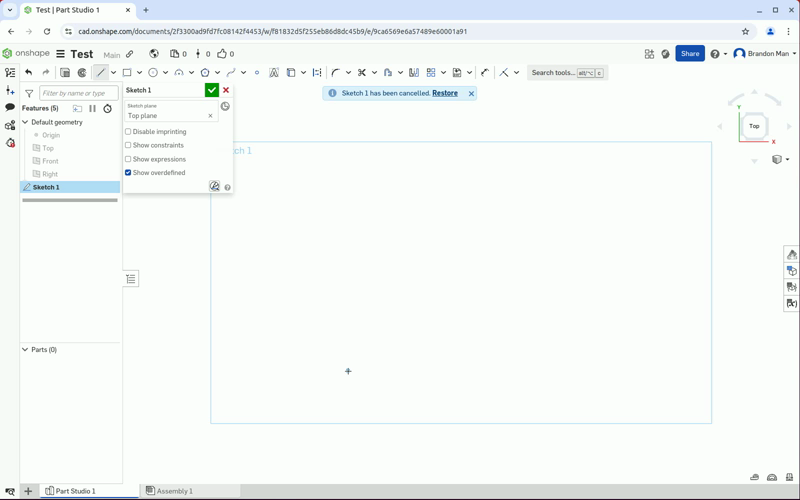
mouse_move(572, 370)
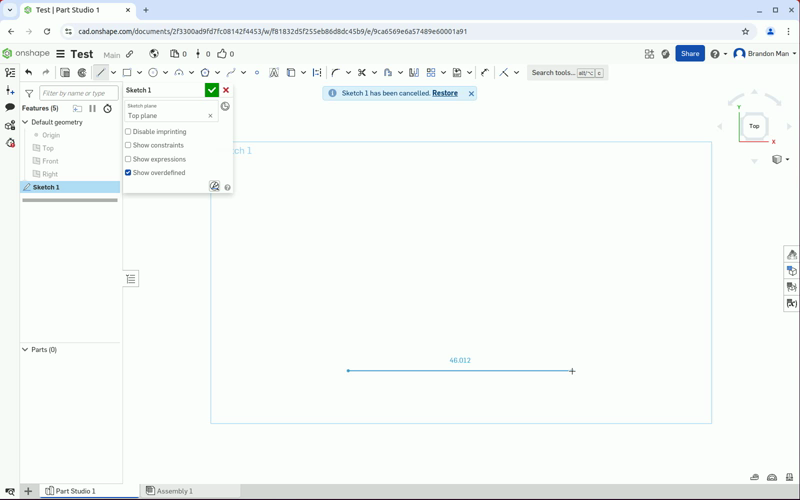
click(572, 370)
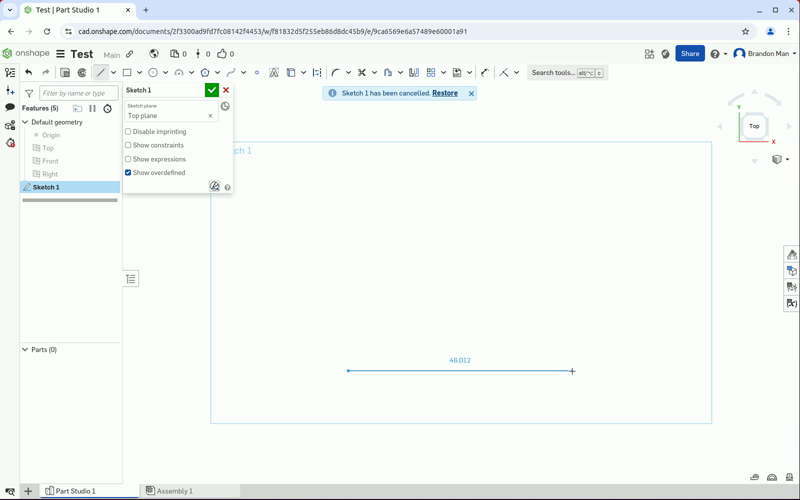
key_up(shift)
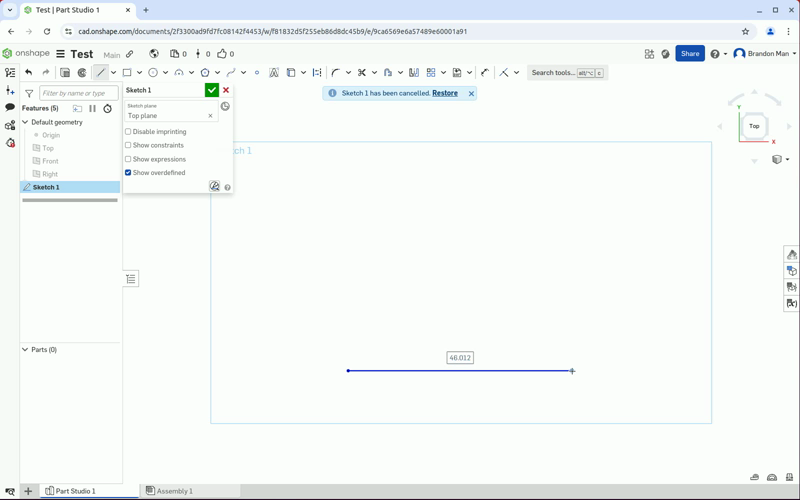
key_down(shift)
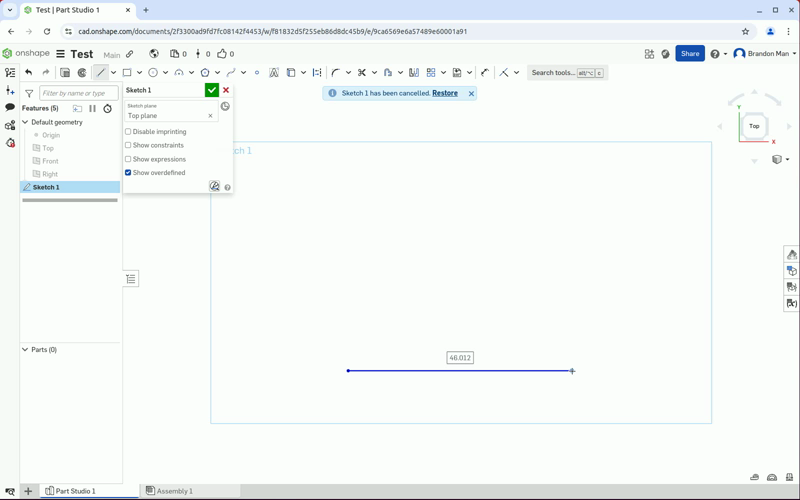
mouse_move(572, 196)
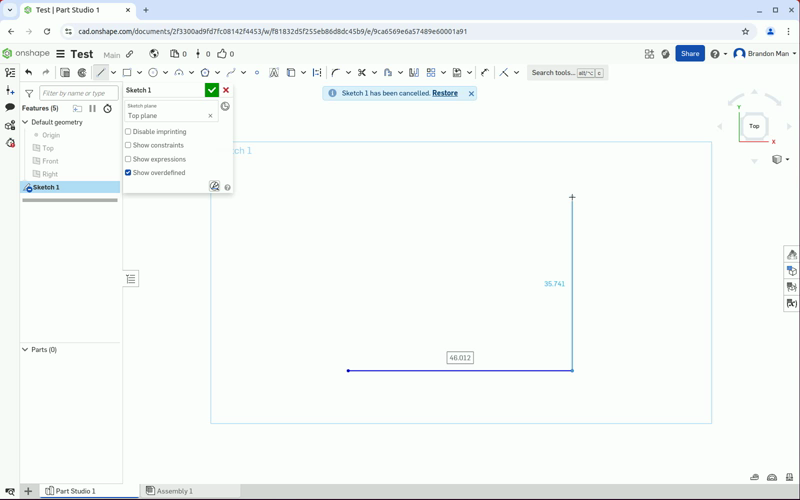
click(572, 196)
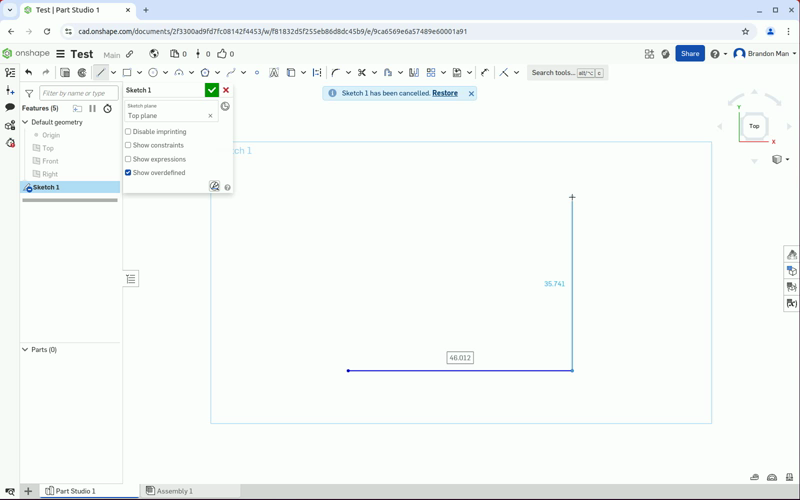
key_up(shift)
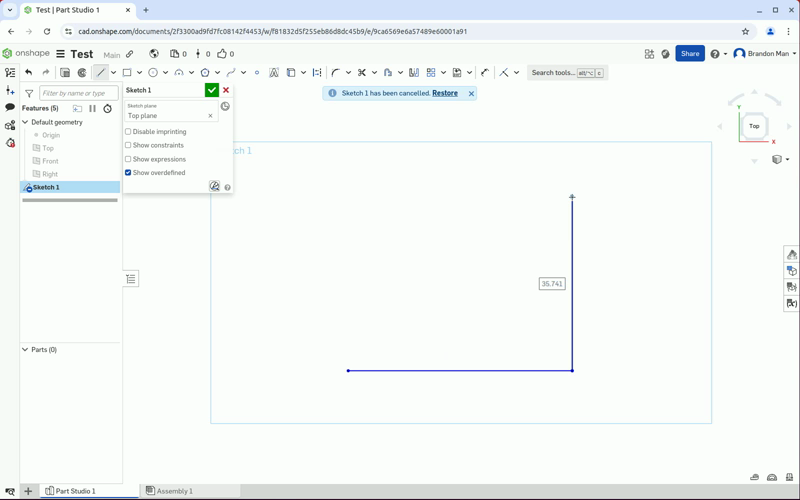
key_down(shift)
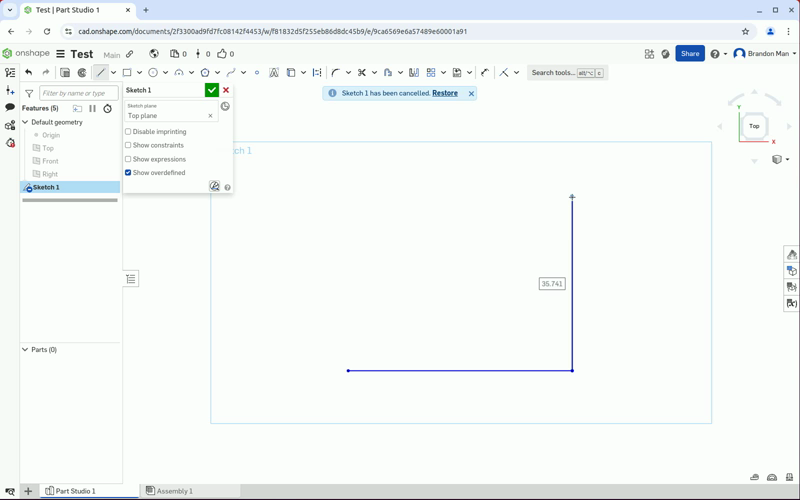
mouse_move(348, 196)
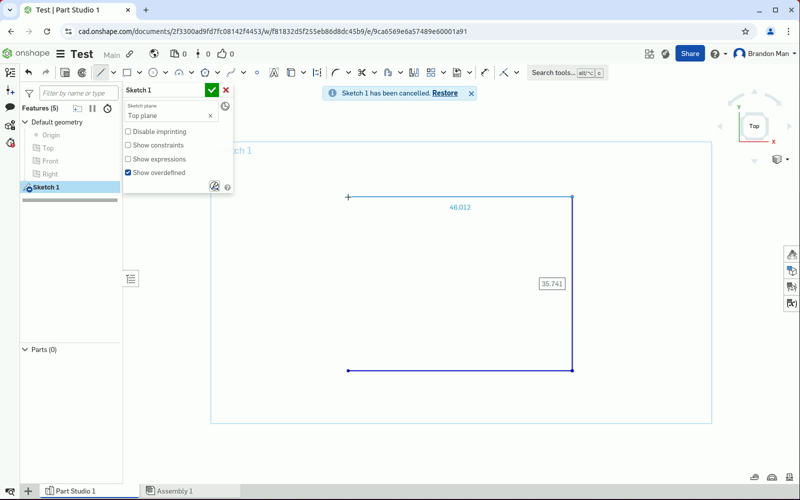
click(348, 196)
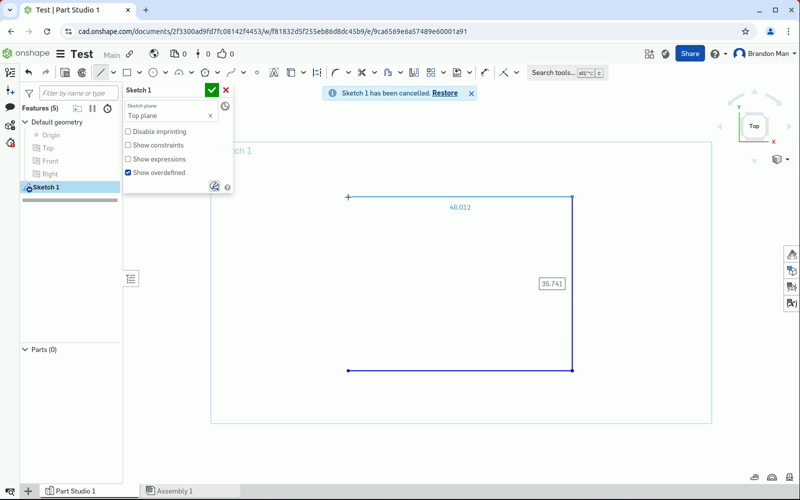
key_up(shift)
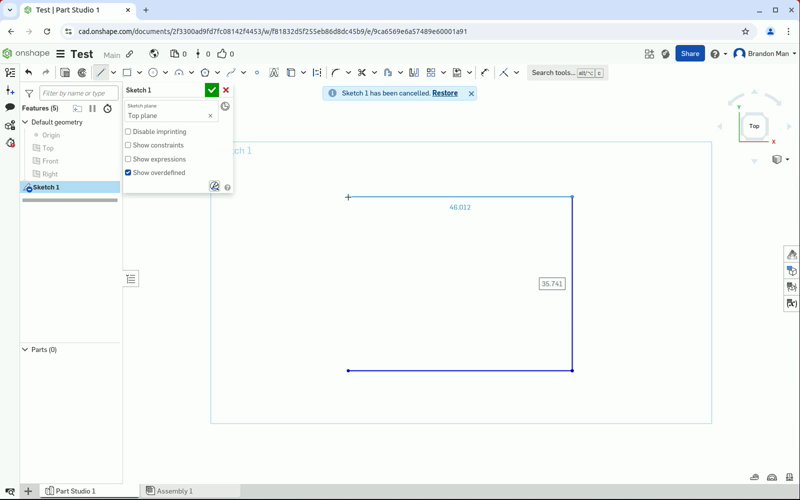
key_down(shift)
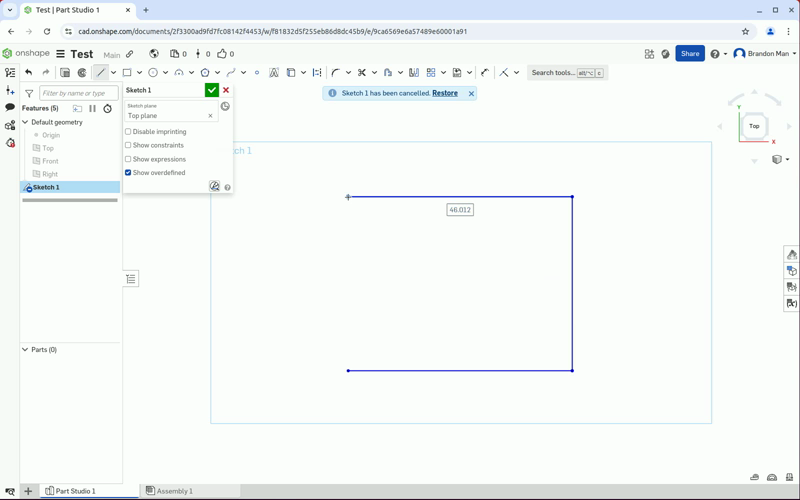
mouse_move(348, 370)
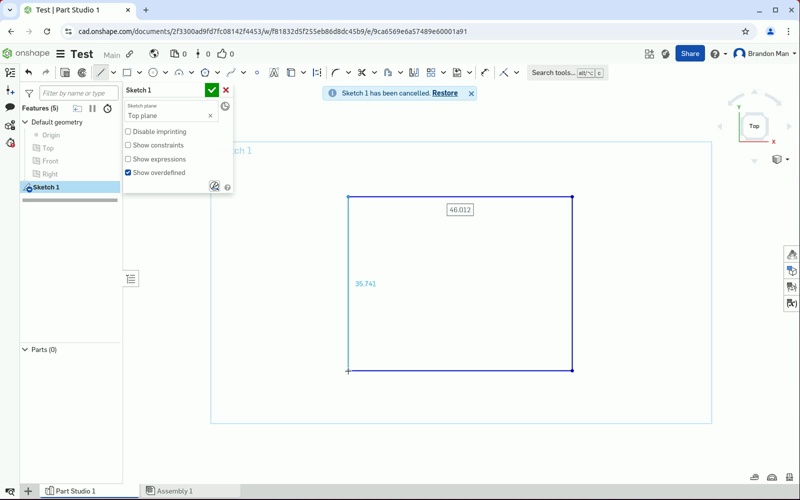
key_up(shift)
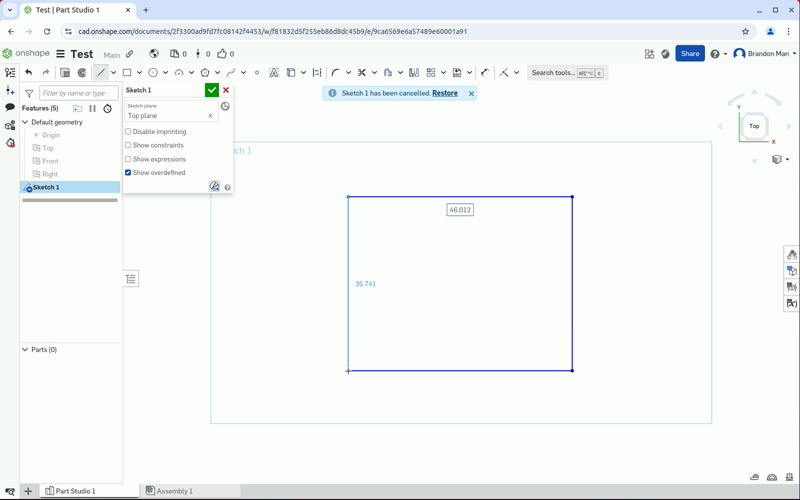
click(348, 370)
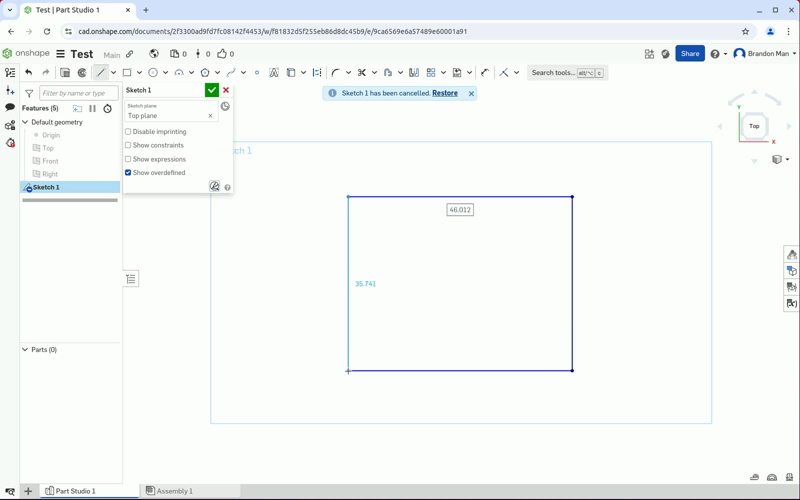
key(esc)
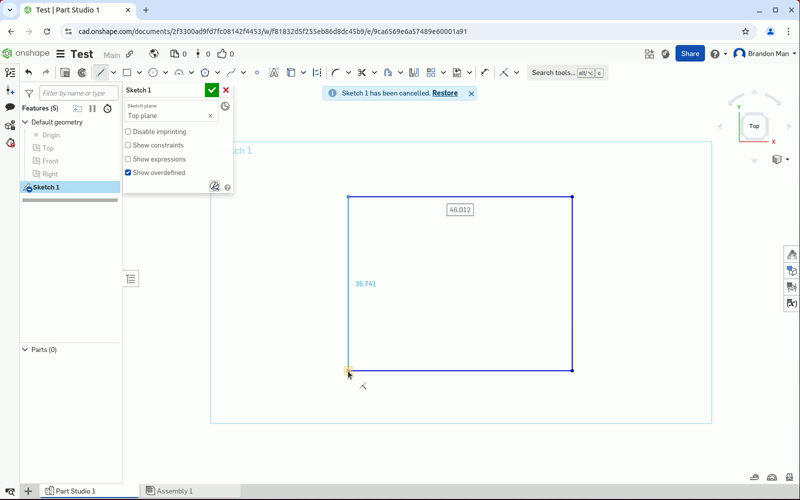
mouse_move(487, 235)
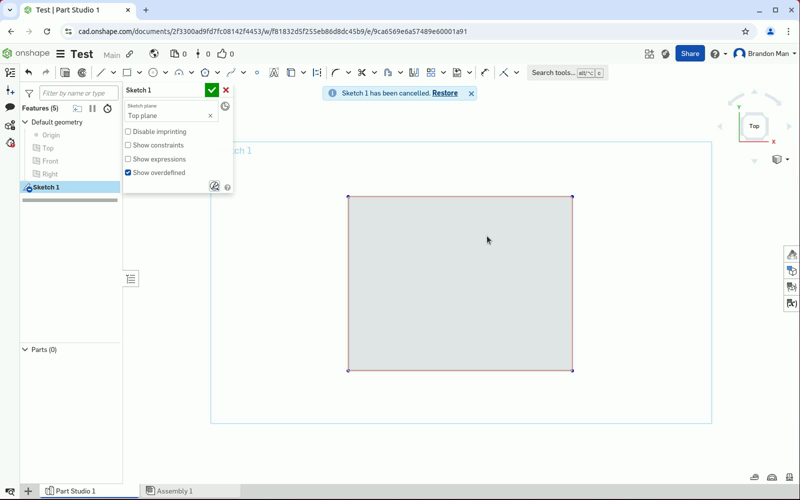
click(487, 235)
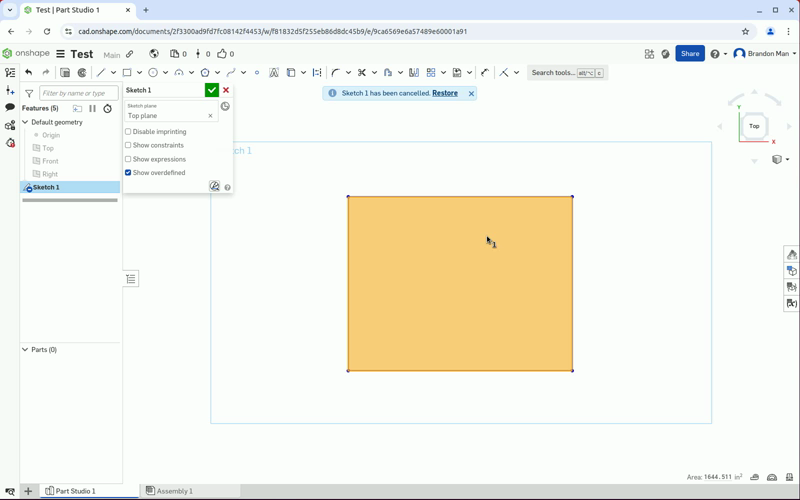
mouse_move(73, 352)
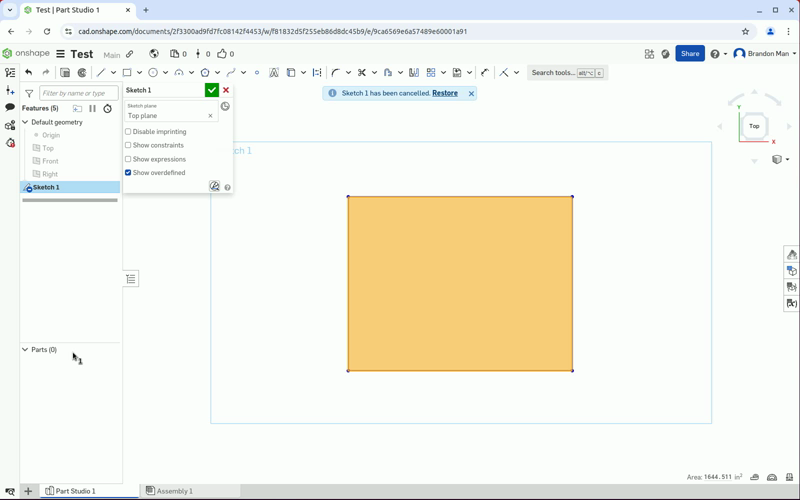
key(shift+y)
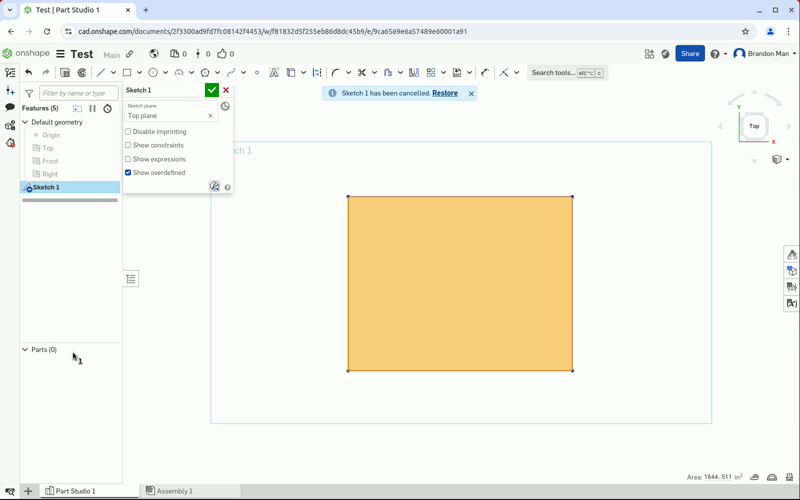
key(shift+e)
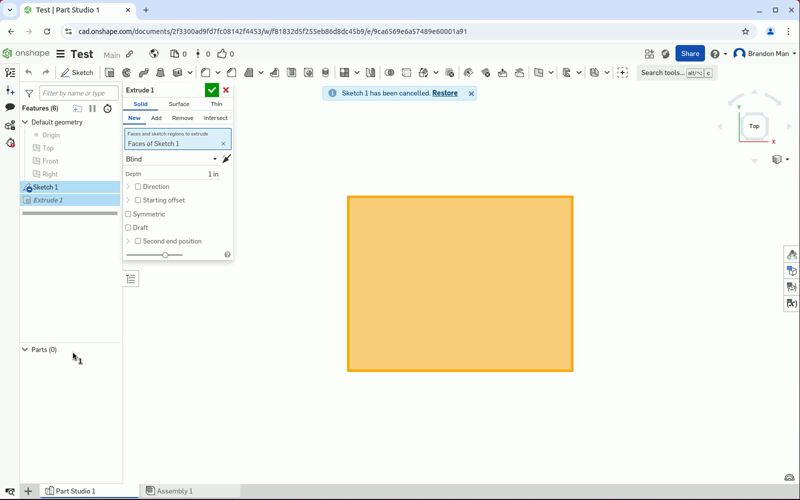
mouse_move(143, 106)
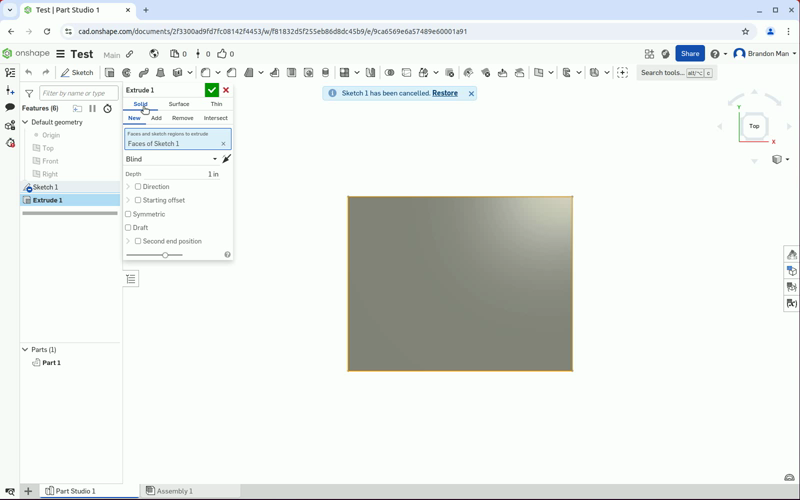
click(143, 106)
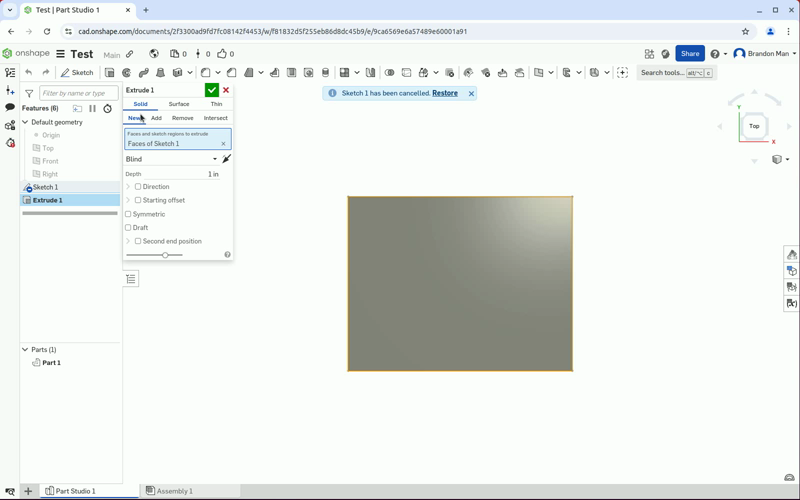
mouse_move(137, 120)
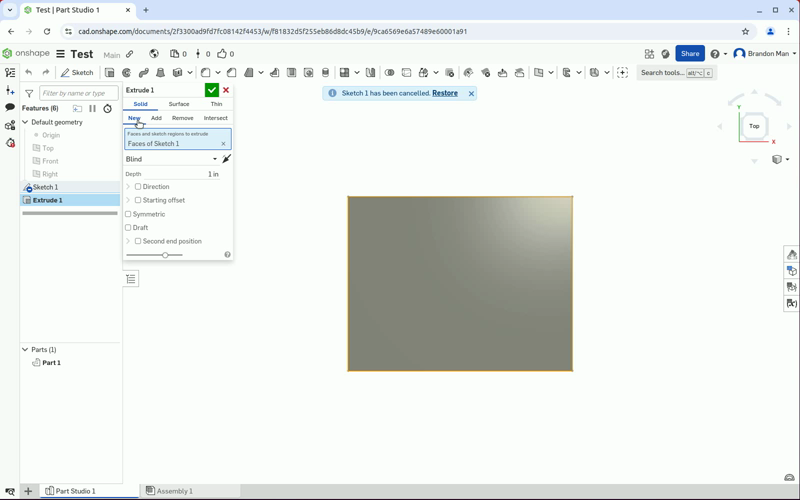
click(137, 120)
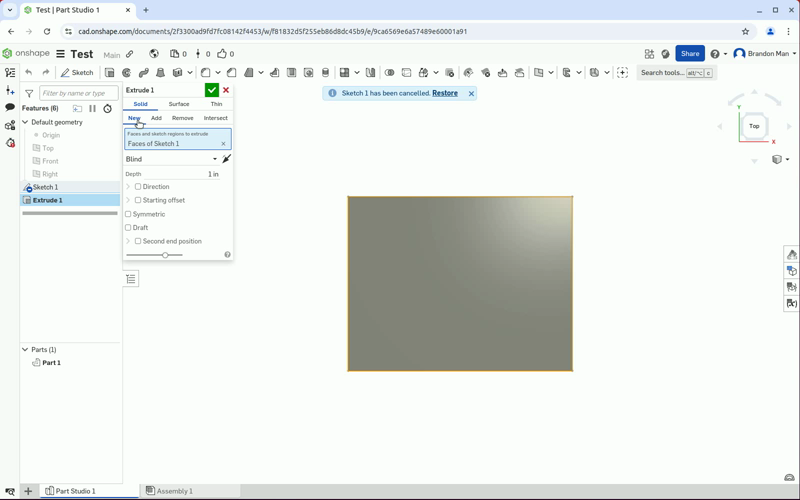
key(tab, 4)
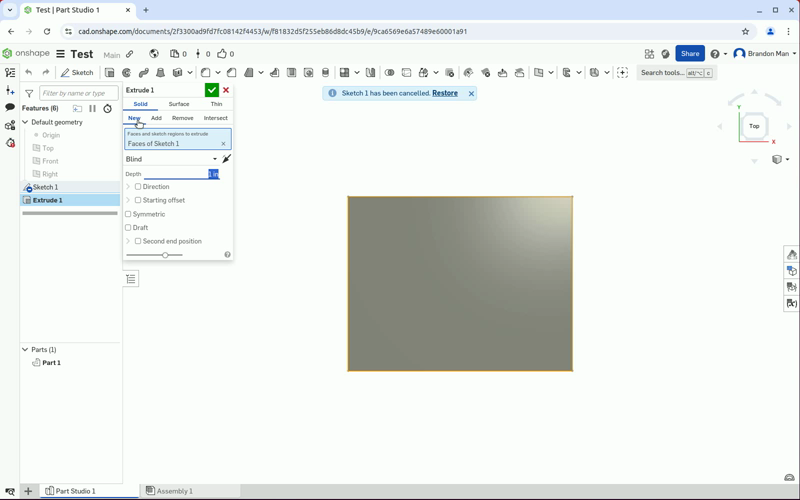
text(1.444)
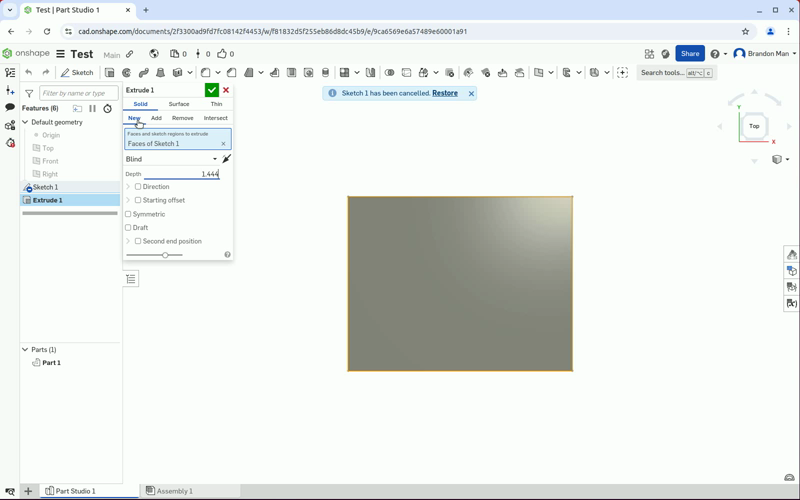
key(enter)
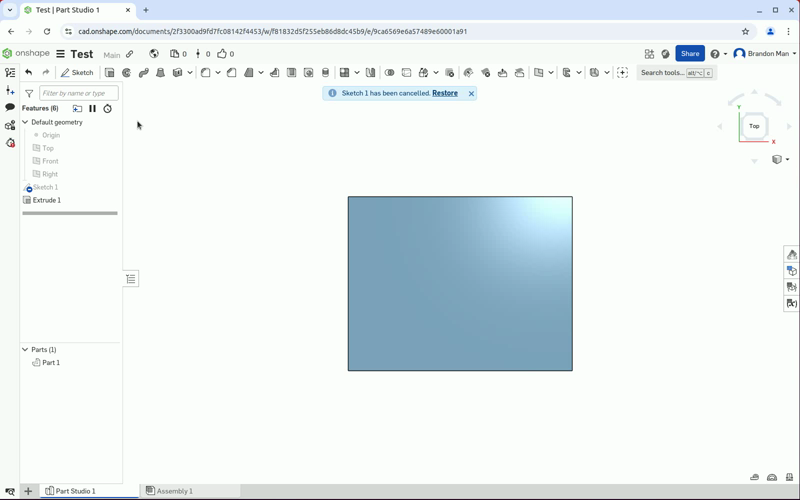
key(shift+h)
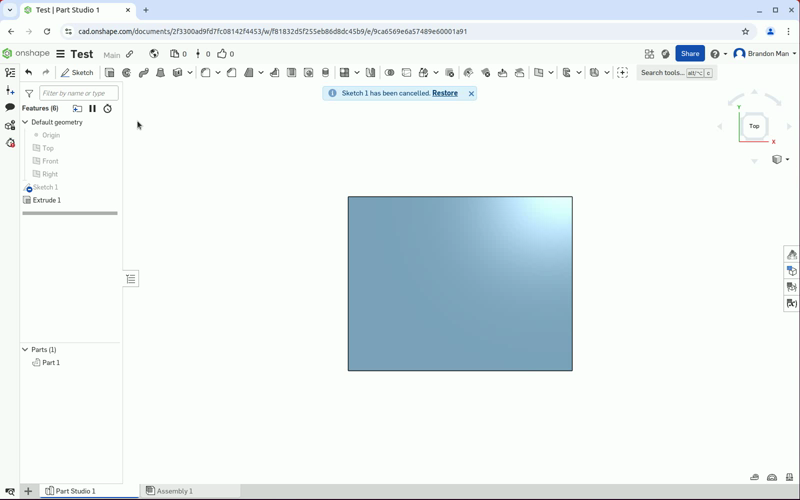
key(shift+h)
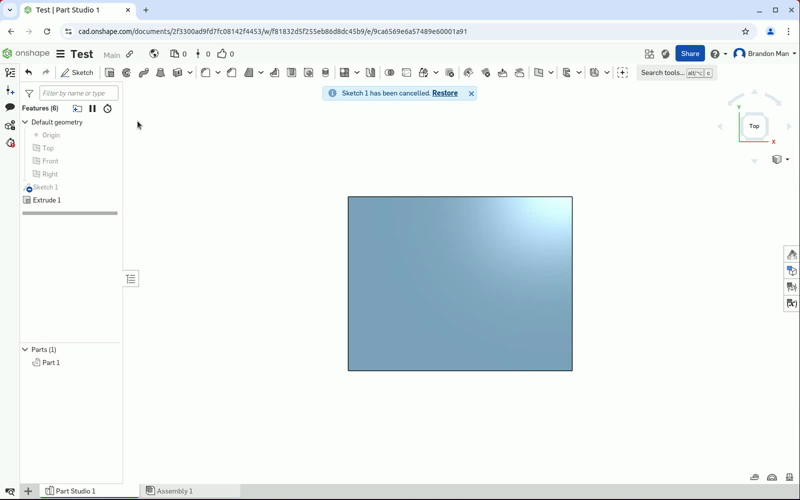
mouse_move(73, 189)
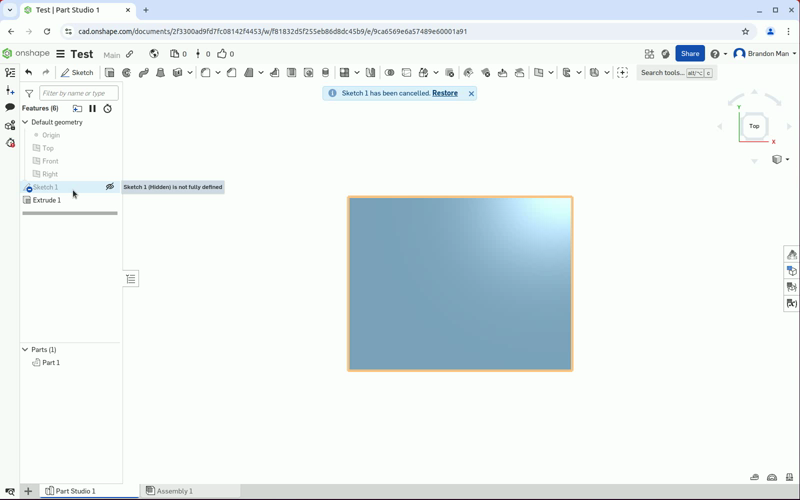
click(73, 189)
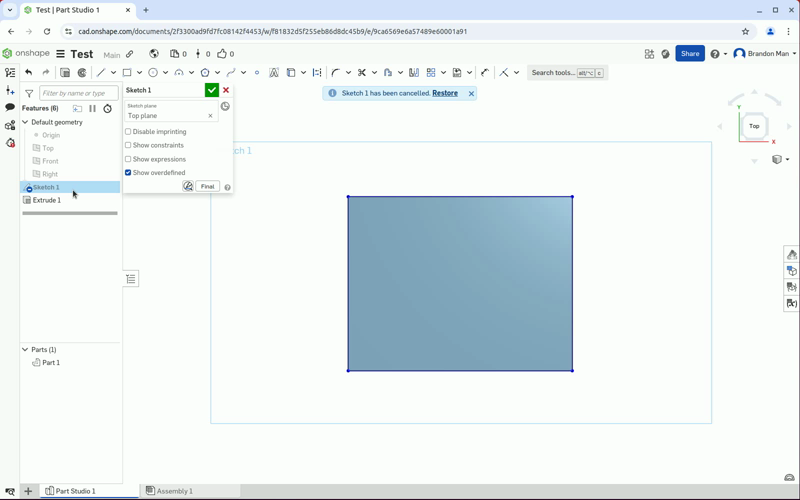
mouse_move(229, 92)
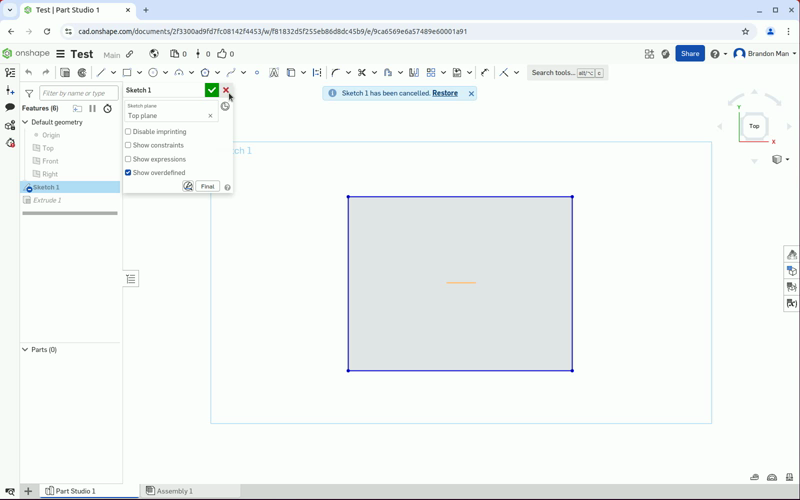
click(229, 92)
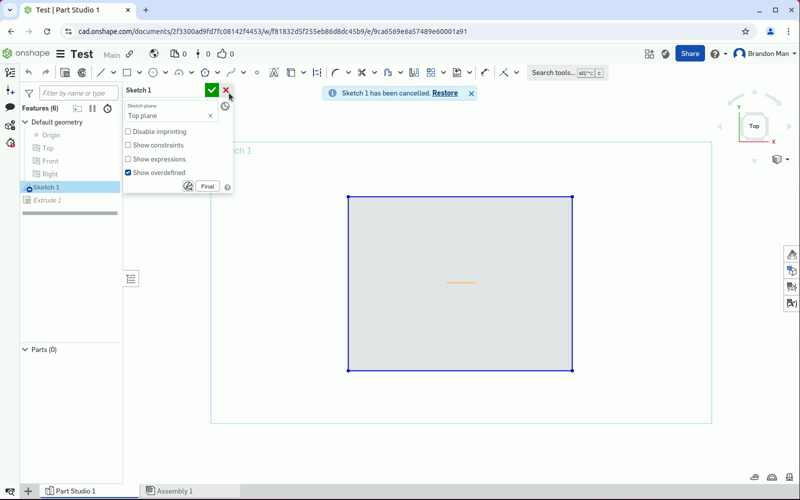
key(shift+s)
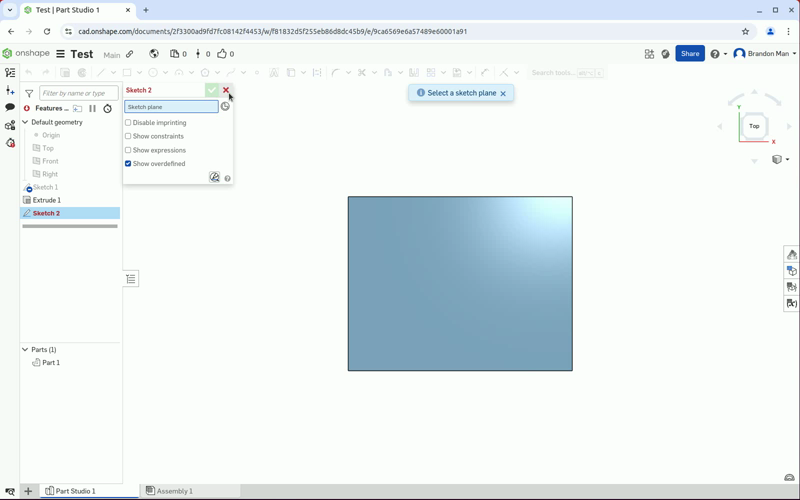
mouse_move(73, 150)
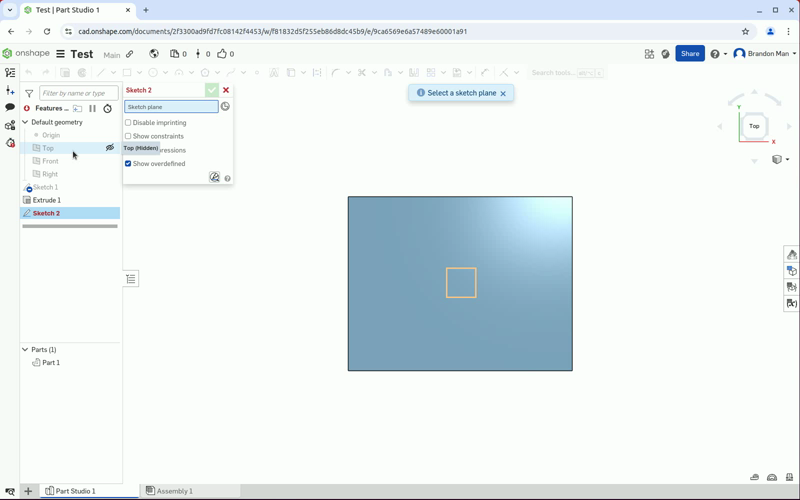
click(73, 150)
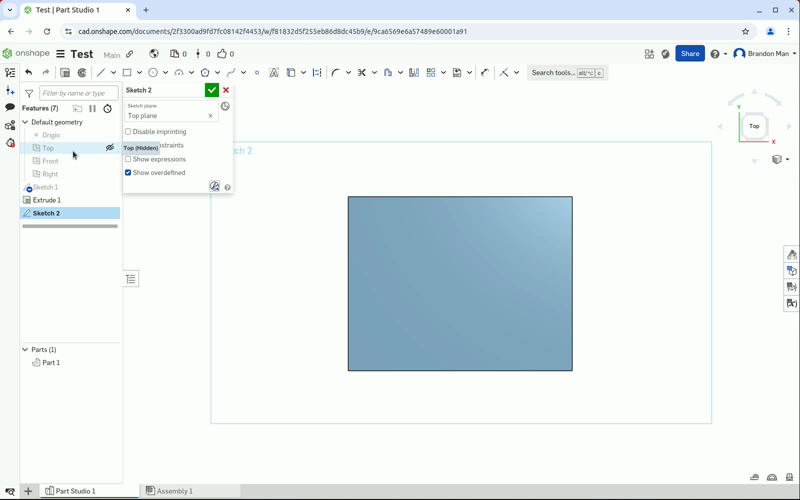
mouse_move(73, 352)
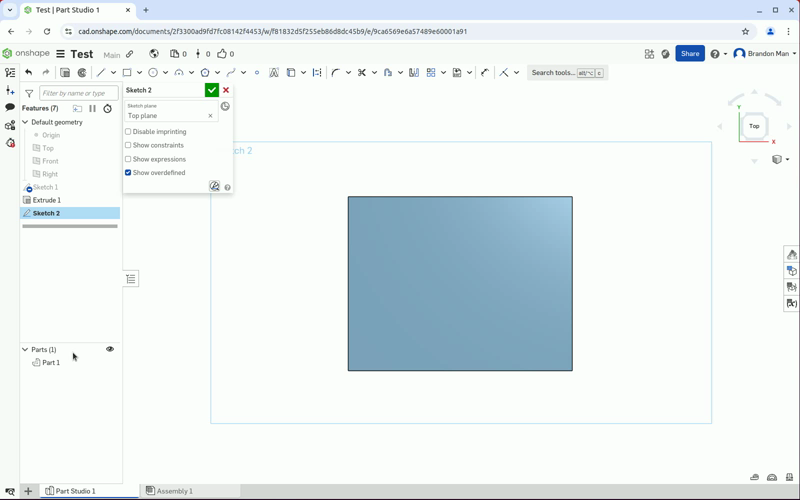
key(y)
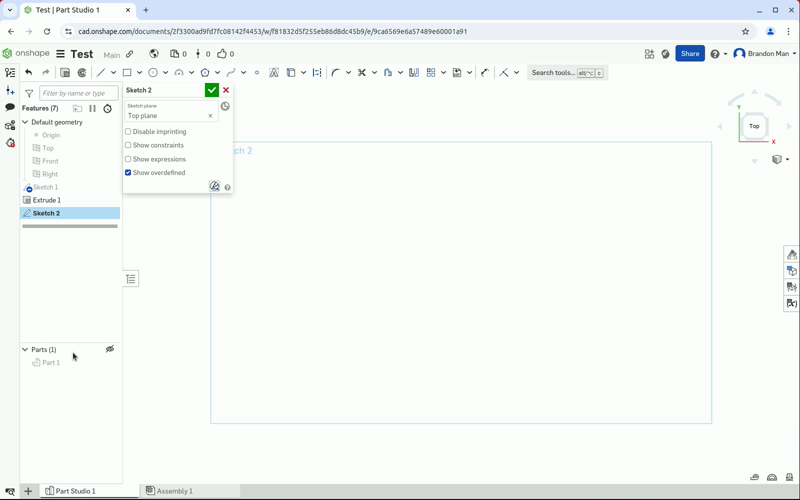
key(l)
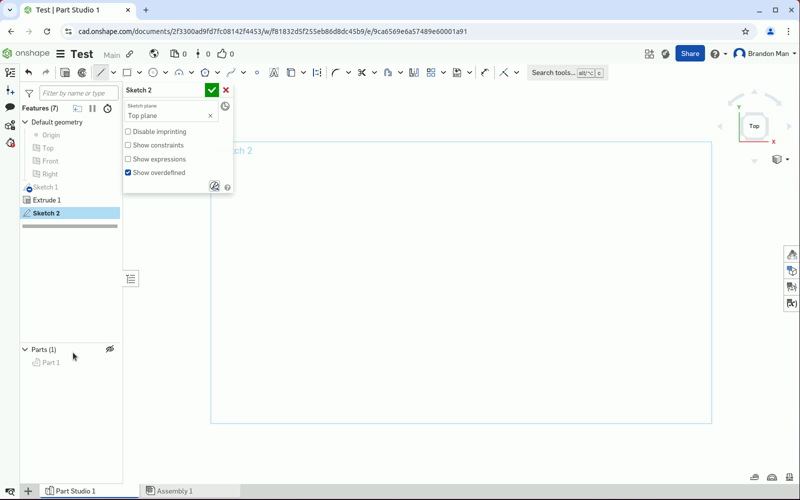
key_down(shift)
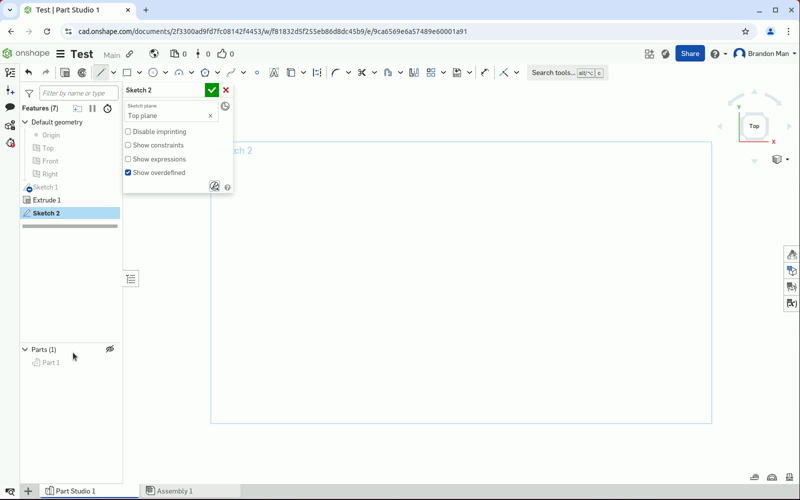
mouse_move(473, 294)
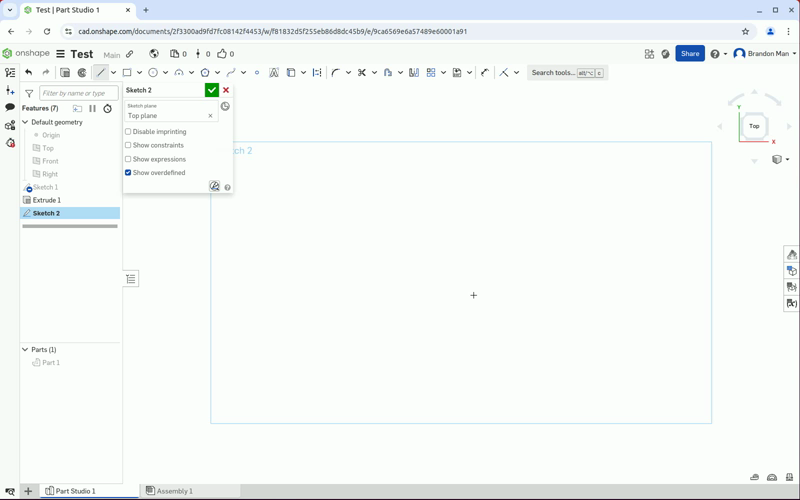
click(473, 294)
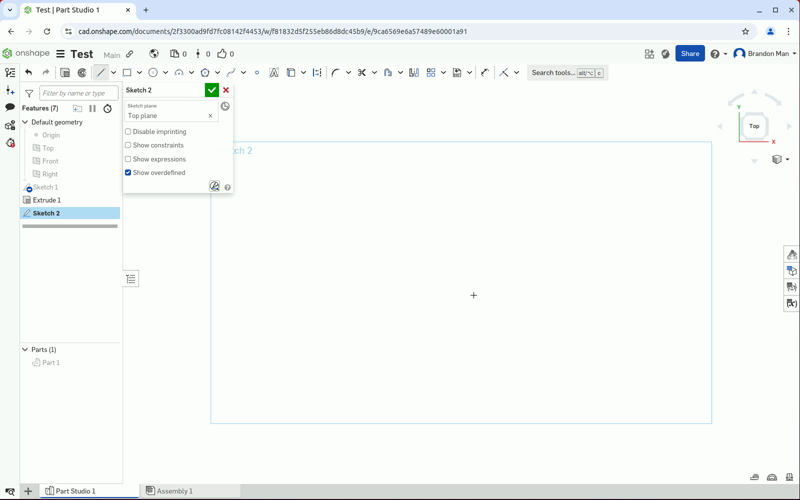
key_up(shift)
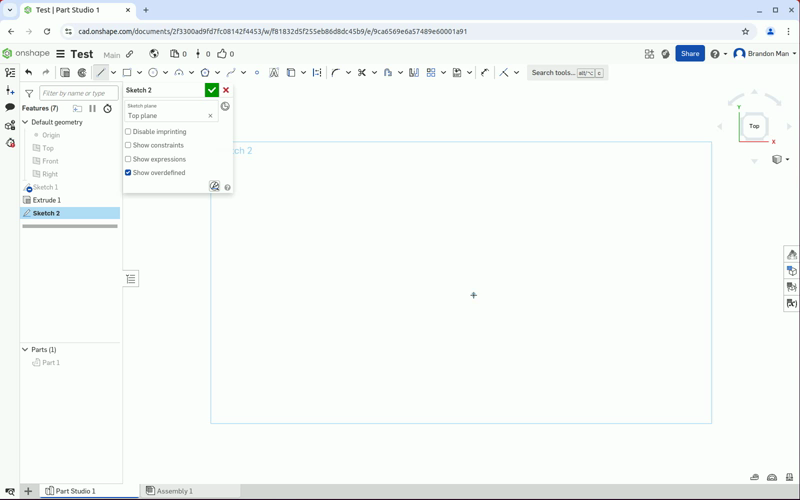
key_down(shift)
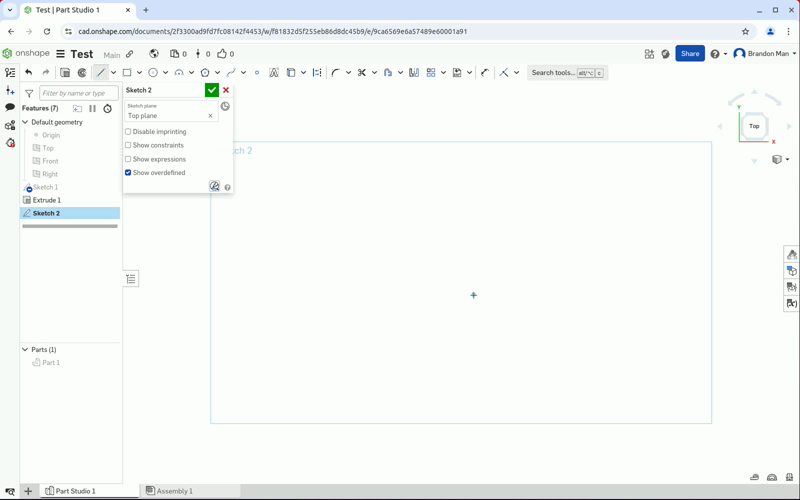
mouse_move(503, 294)
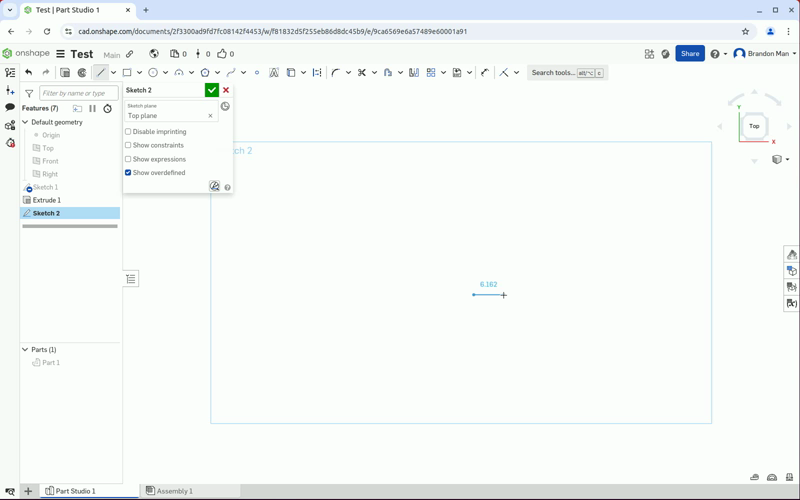
mouse_move(498, 294)
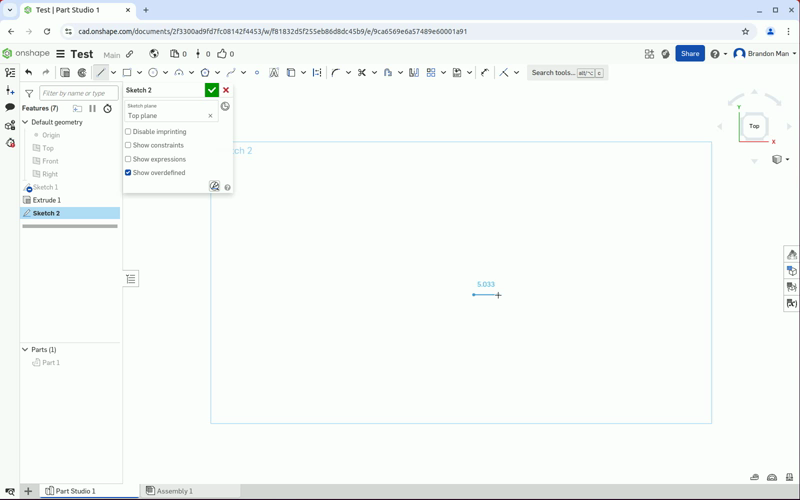
click(498, 294)
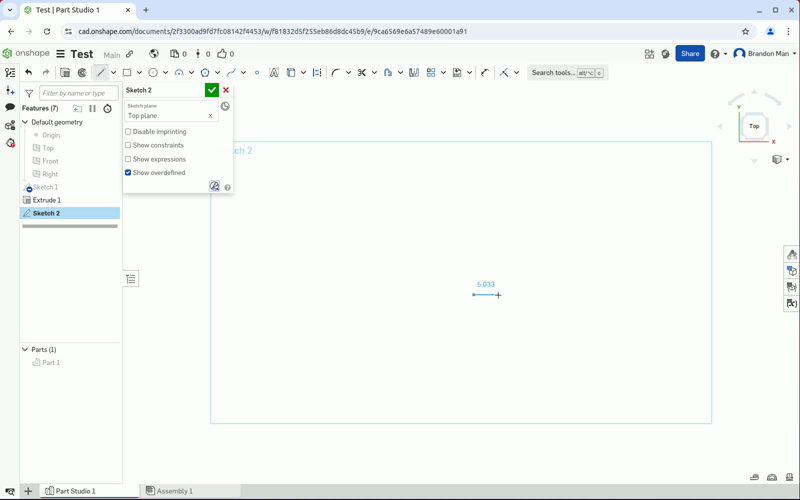
key_up(shift)
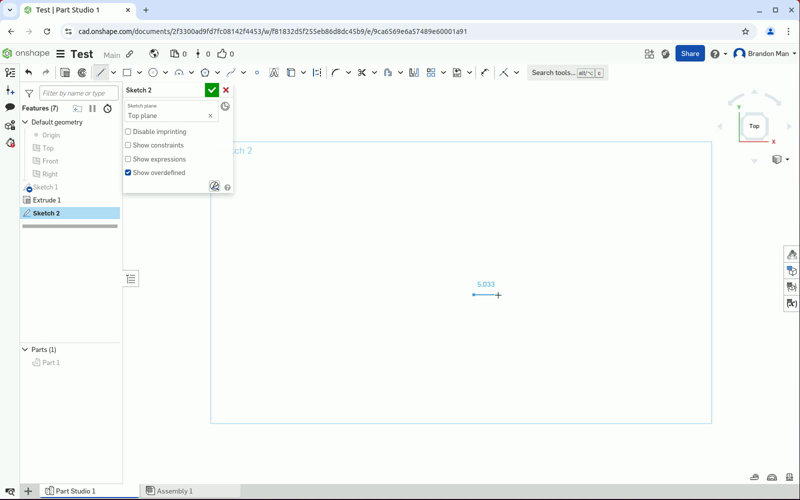
key_down(shift)
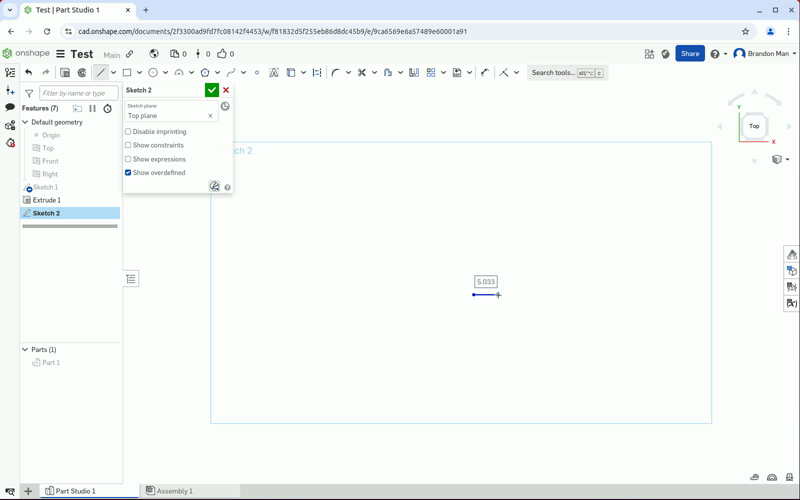
mouse_move(528, 294)
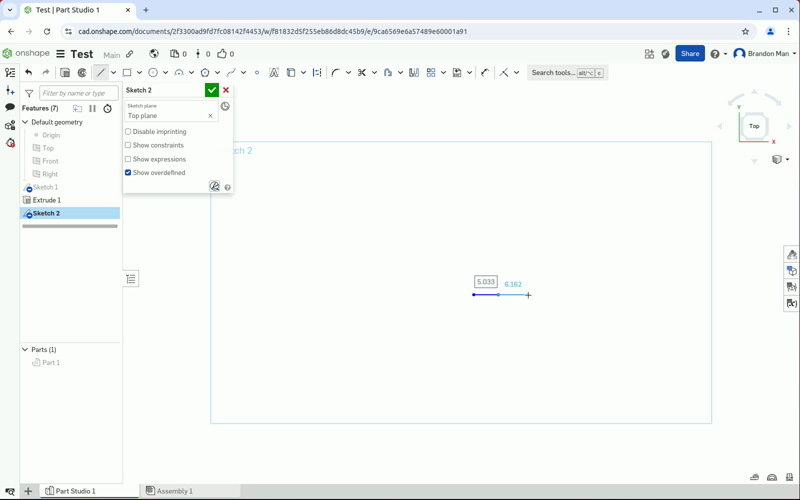
mouse_move(498, 270)
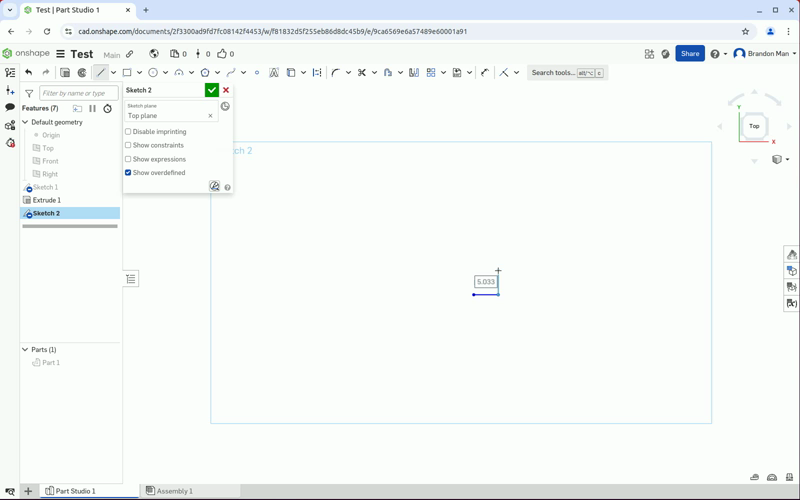
click(498, 270)
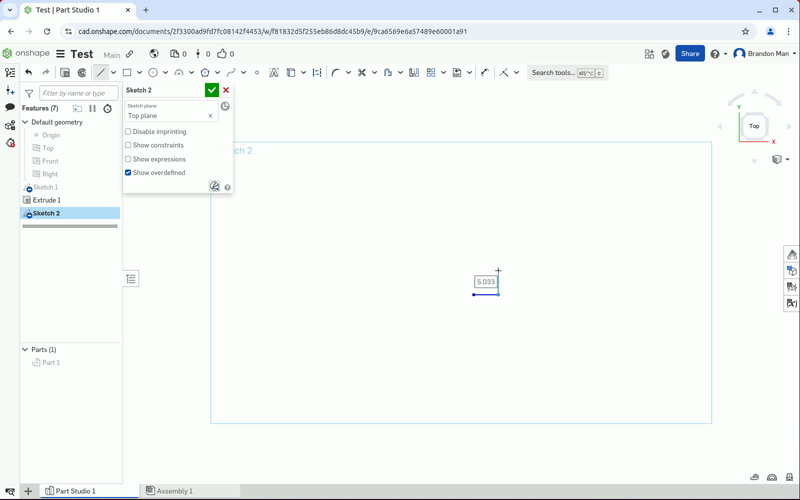
key_up(shift)
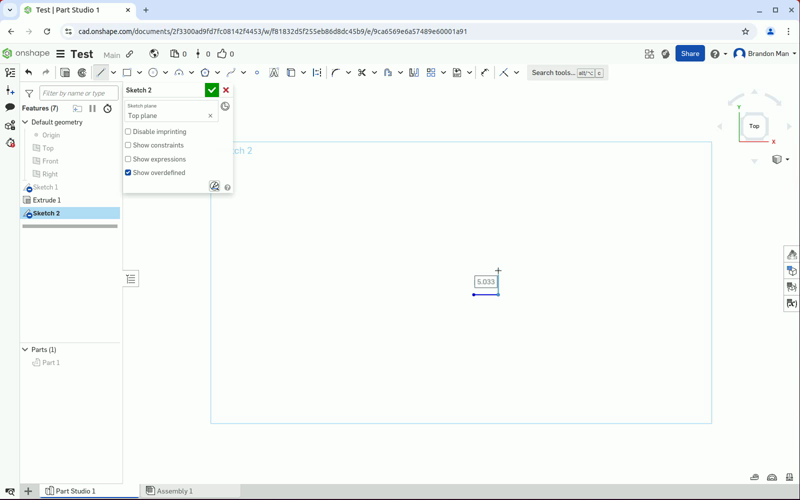
key_down(shift)
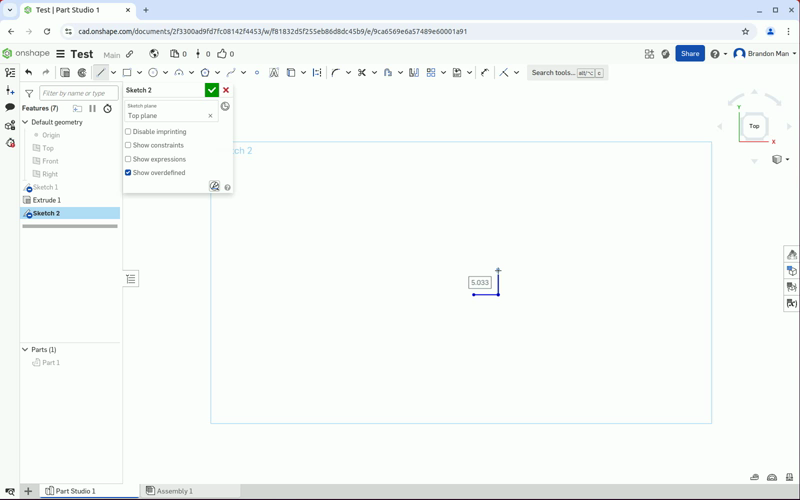
mouse_move(528, 270)
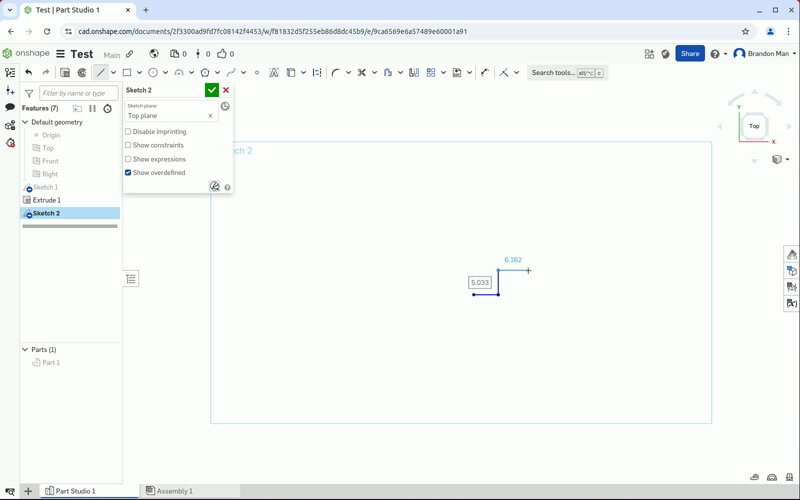
mouse_move(473, 270)
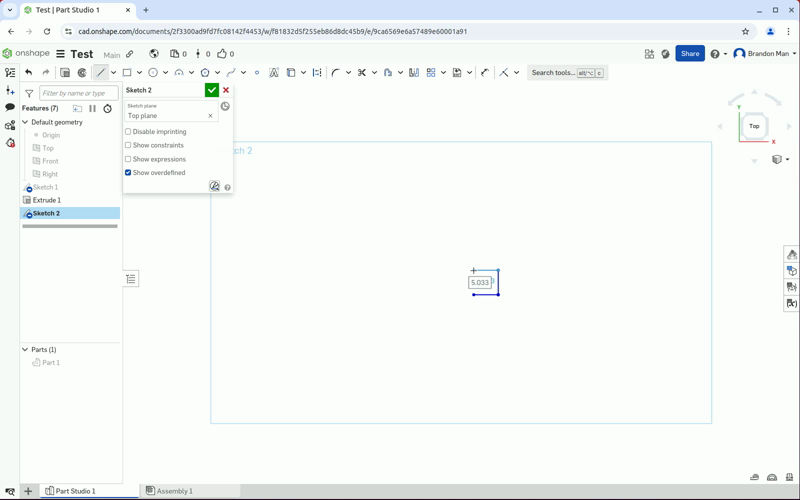
click(473, 270)
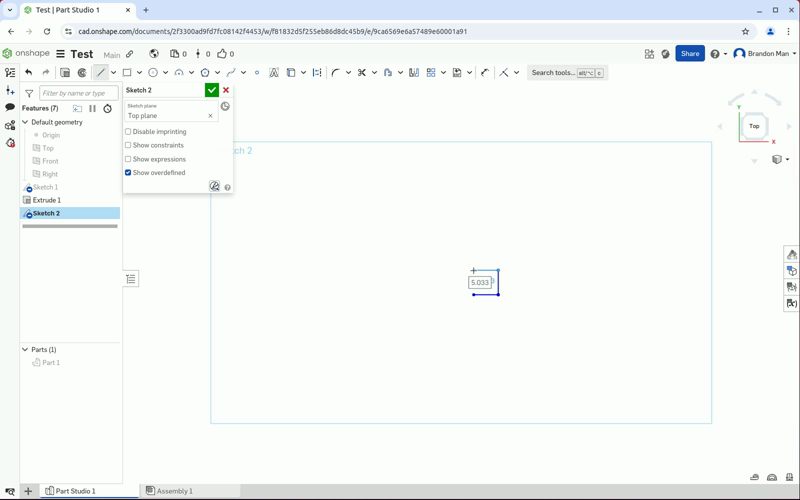
key_up(shift)
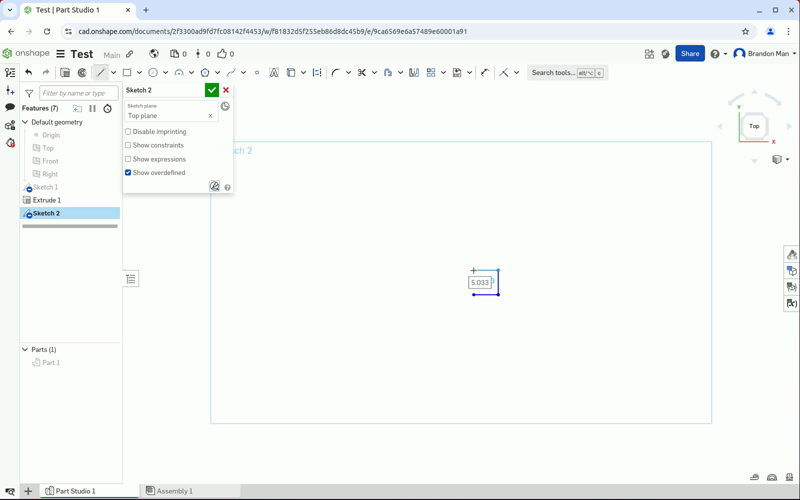
mouse_move(503, 270)
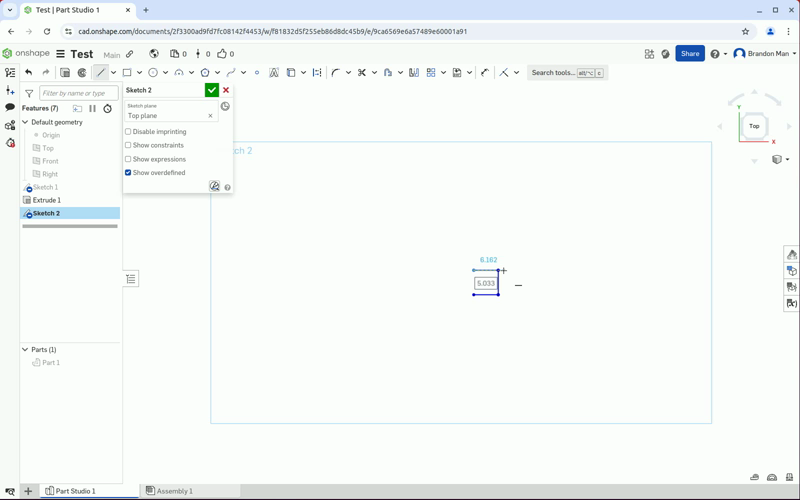
key_down(shift)
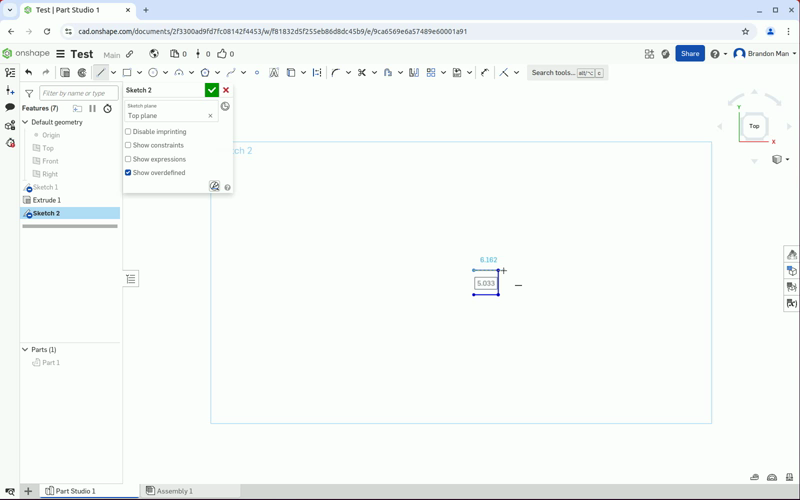
mouse_move(473, 294)
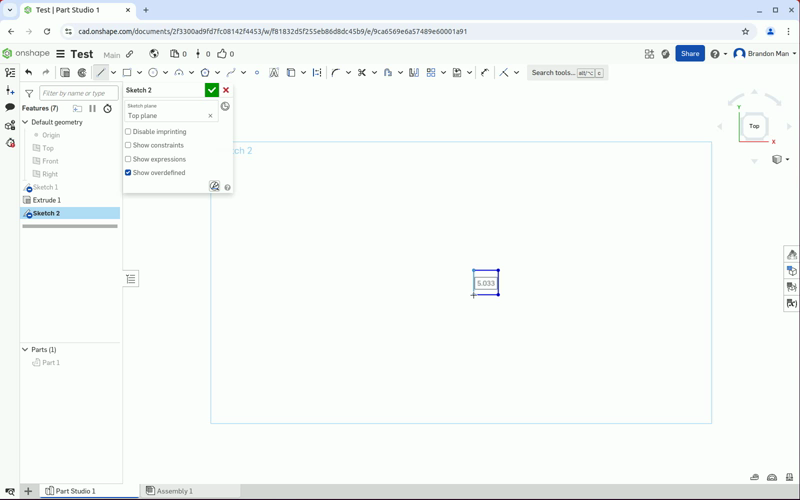
key_up(shift)
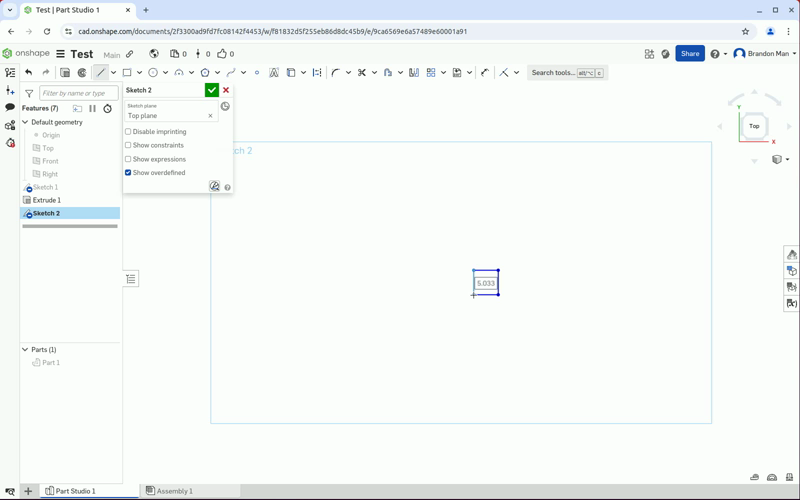
click(473, 294)
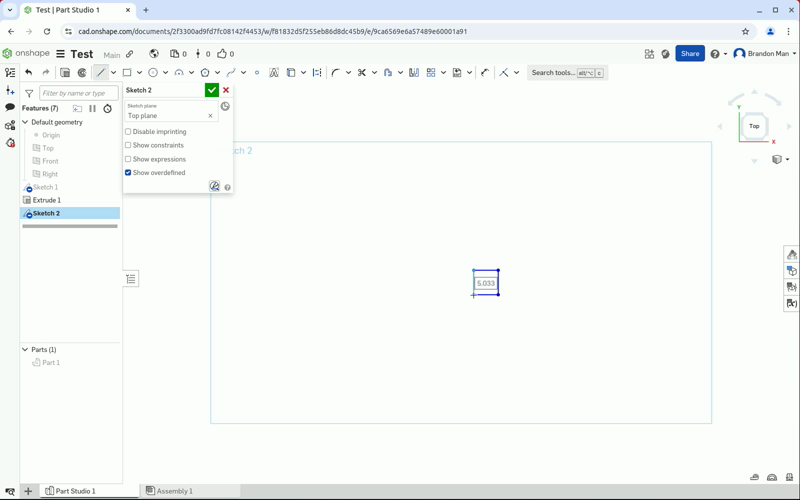
key(esc)
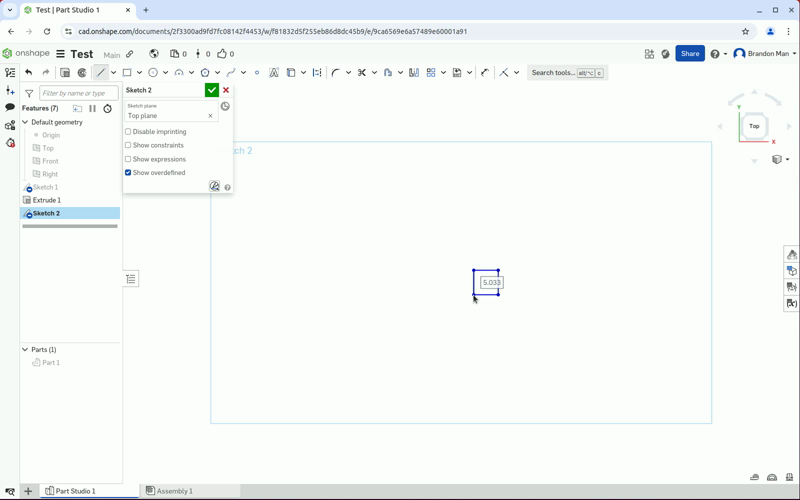
mouse_move(493, 273)
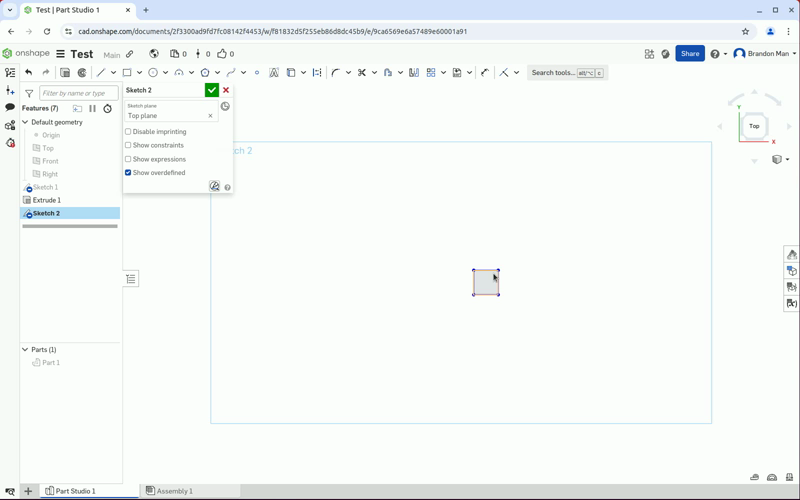
scroll(6)
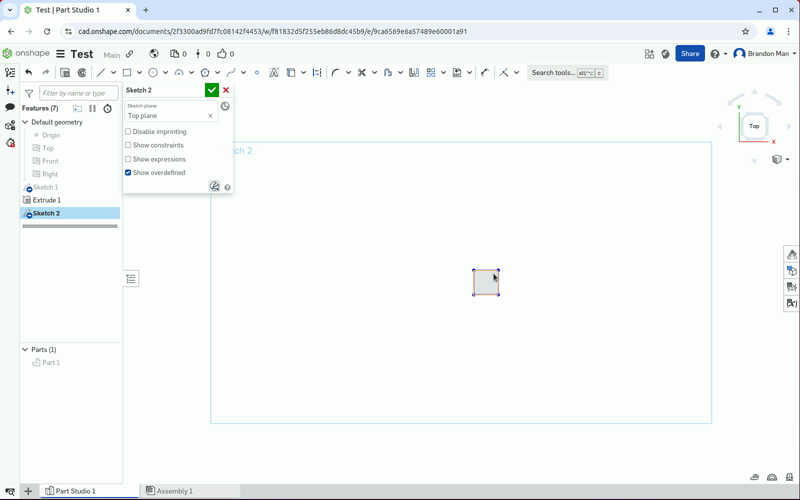
scroll(6)
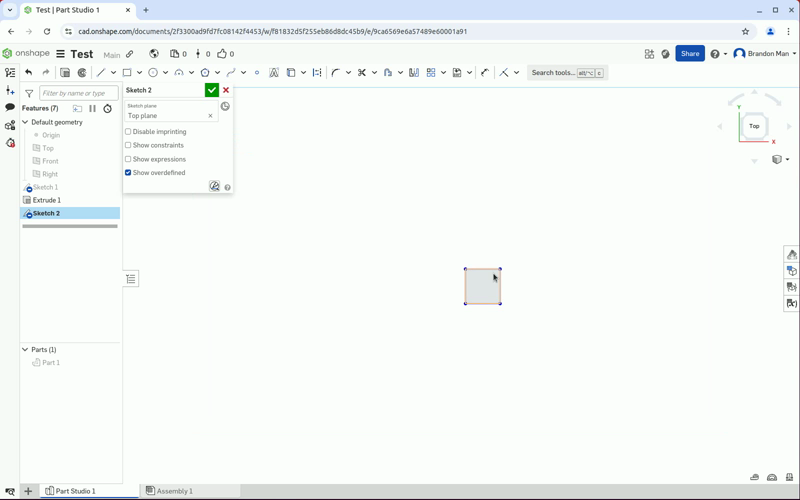
scroll(6)
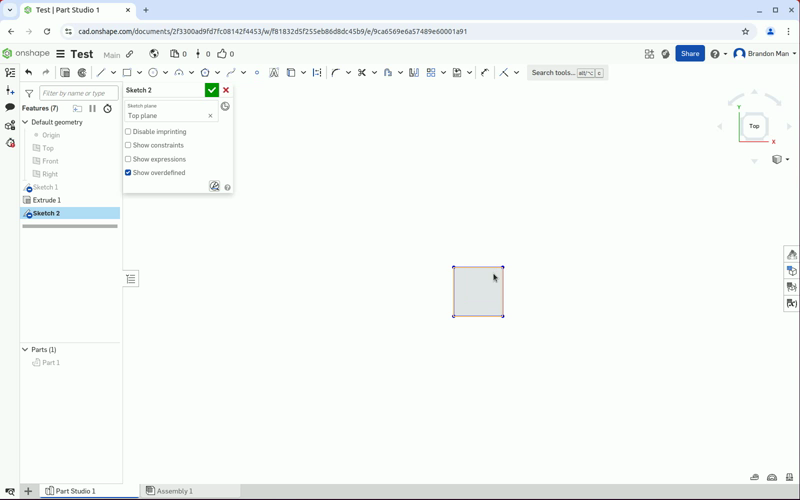
scroll(6)
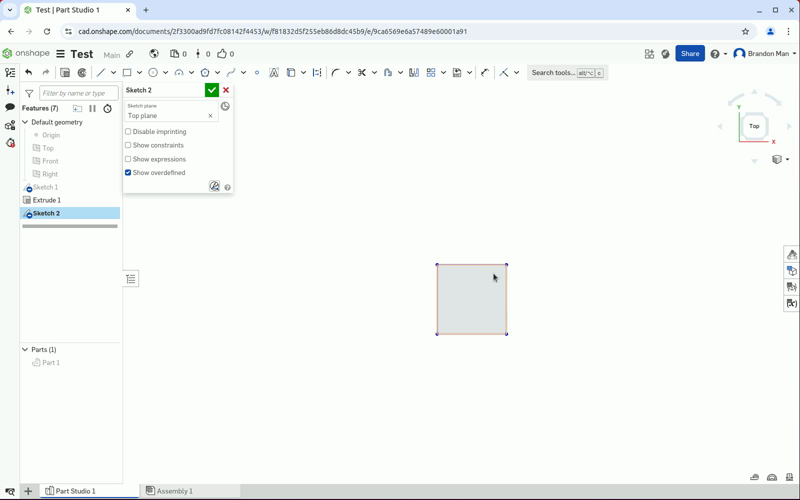
scroll(6)
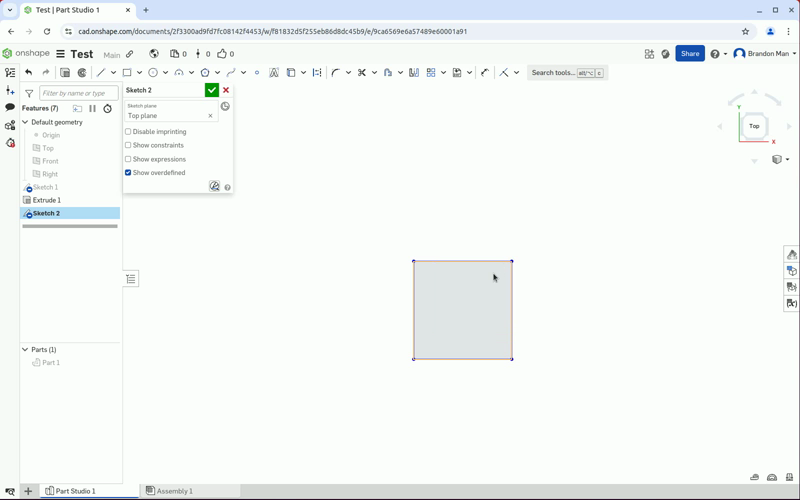
scroll(6)
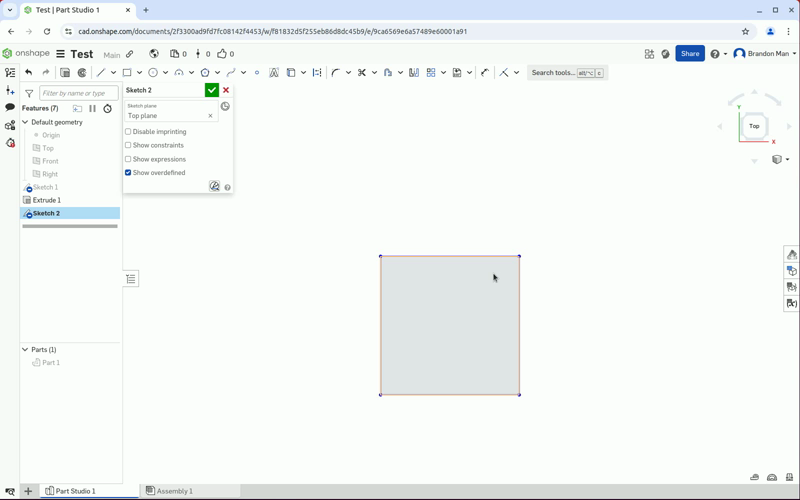
scroll(6)
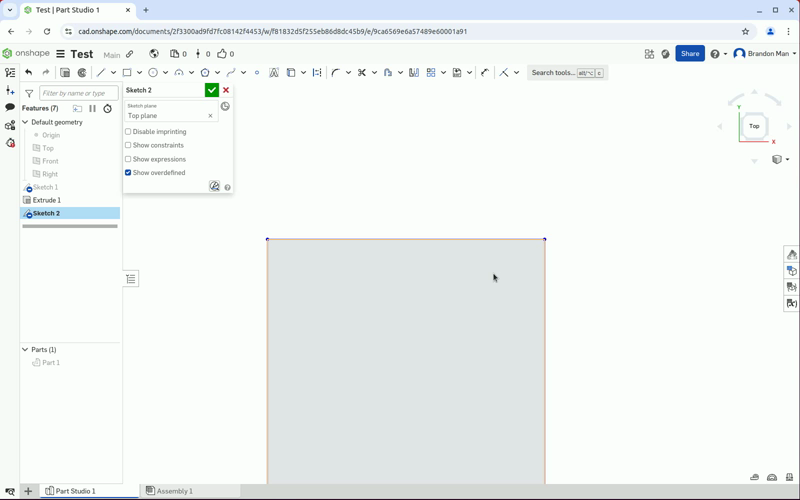
click(493, 273)
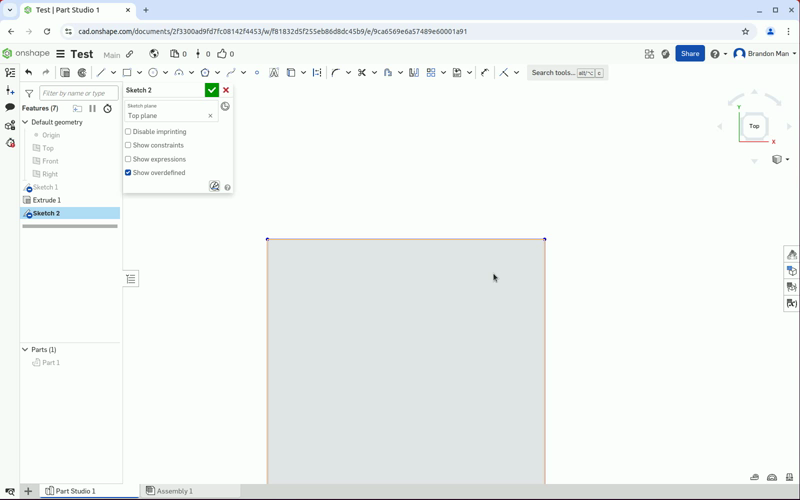
scroll(-6)
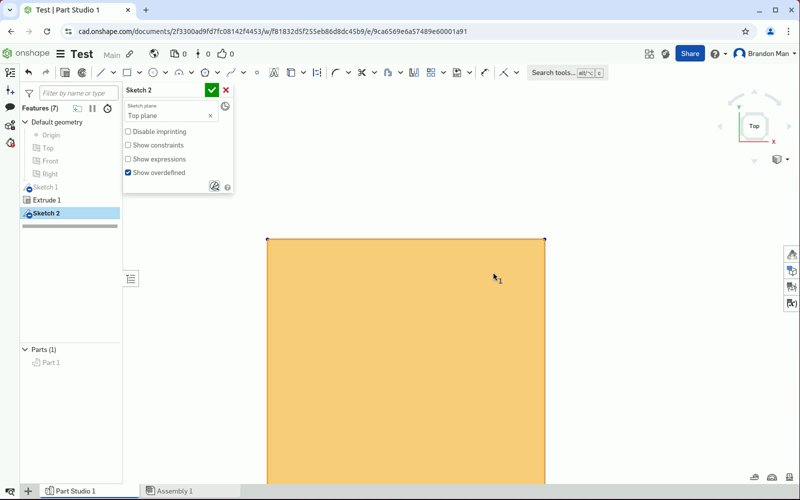
scroll(-6)
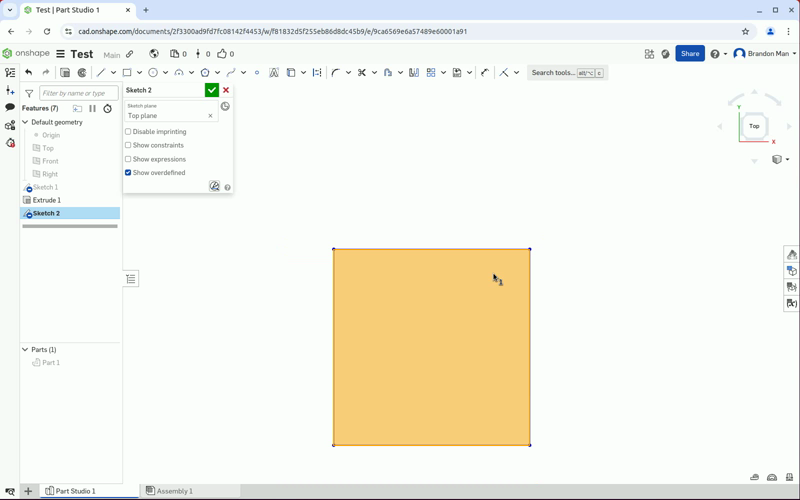
scroll(-6)
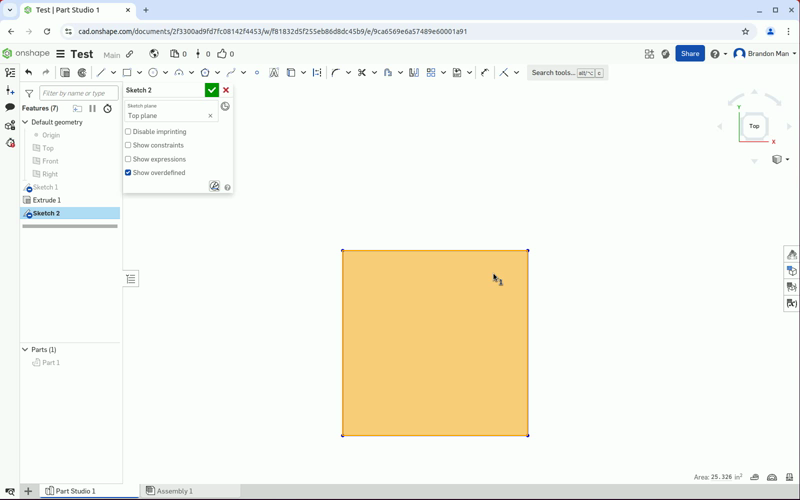
scroll(-6)
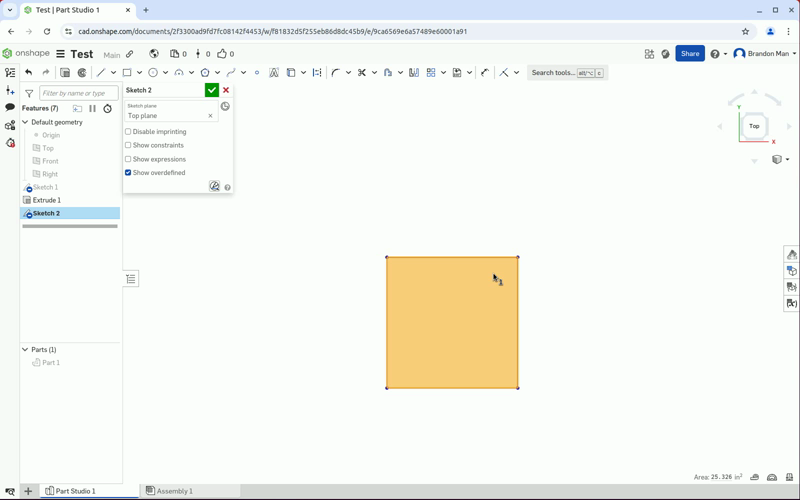
scroll(-6)
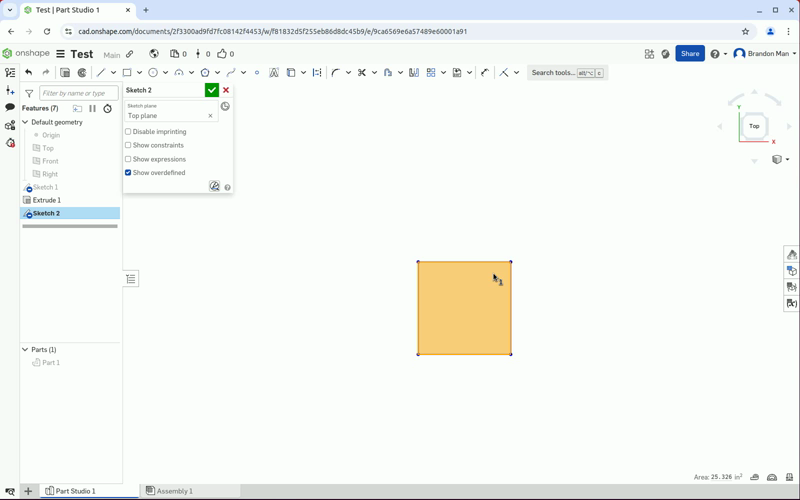
scroll(-6)
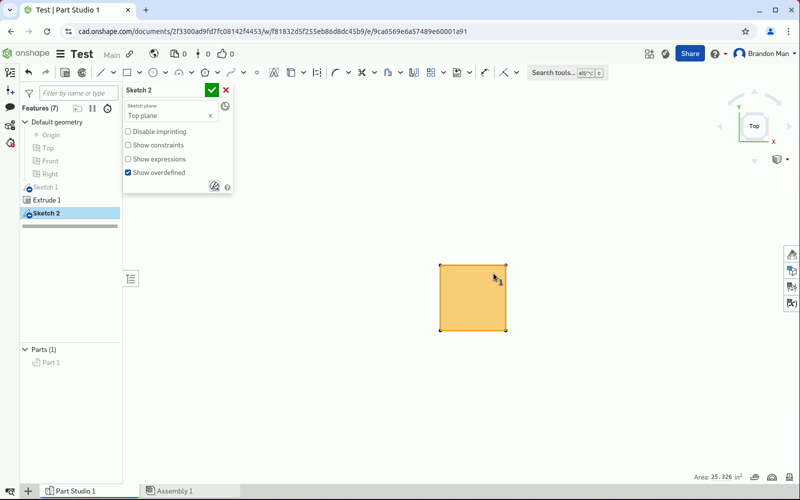
scroll(-6)
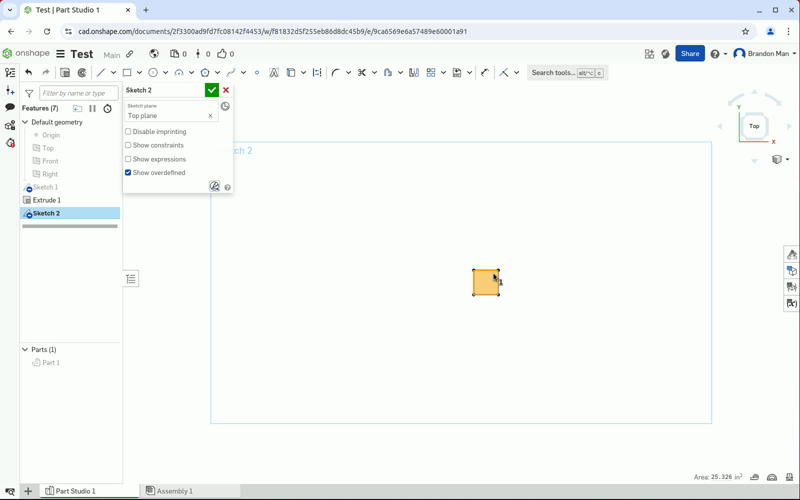
mouse_move(73, 352)
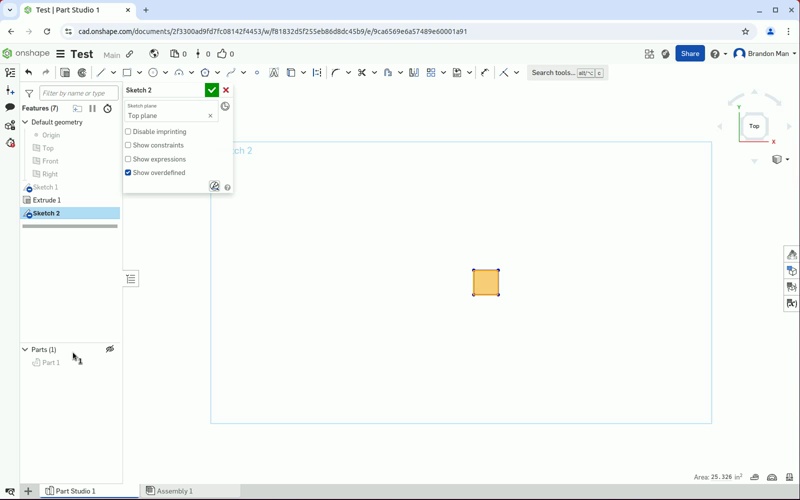
key(shift+y)
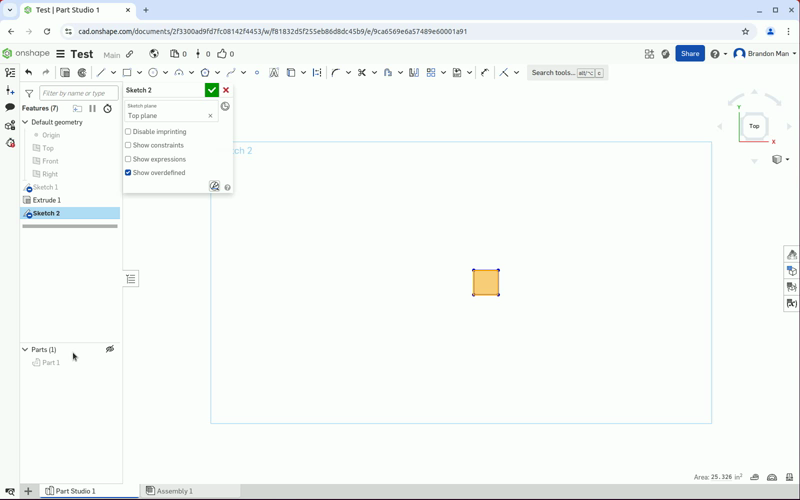
key(shift+e)
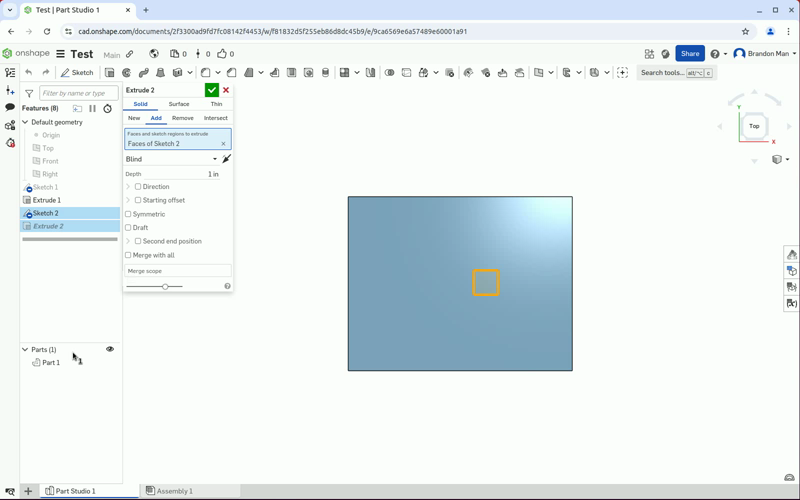
mouse_move(143, 106)
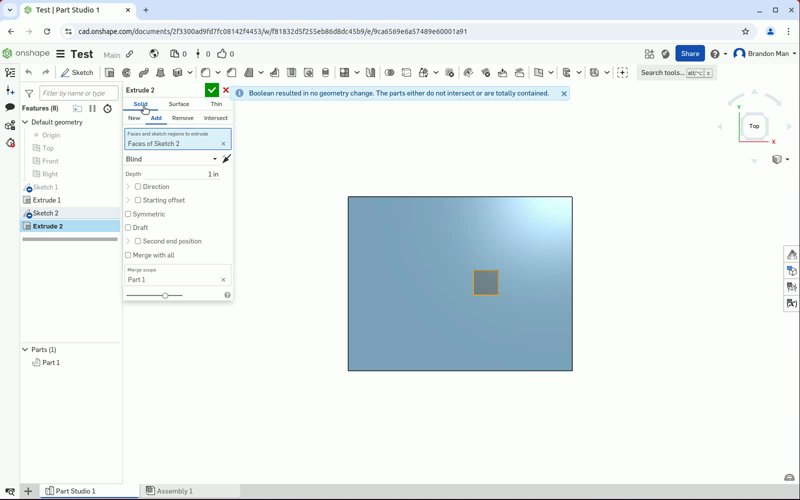
click(143, 106)
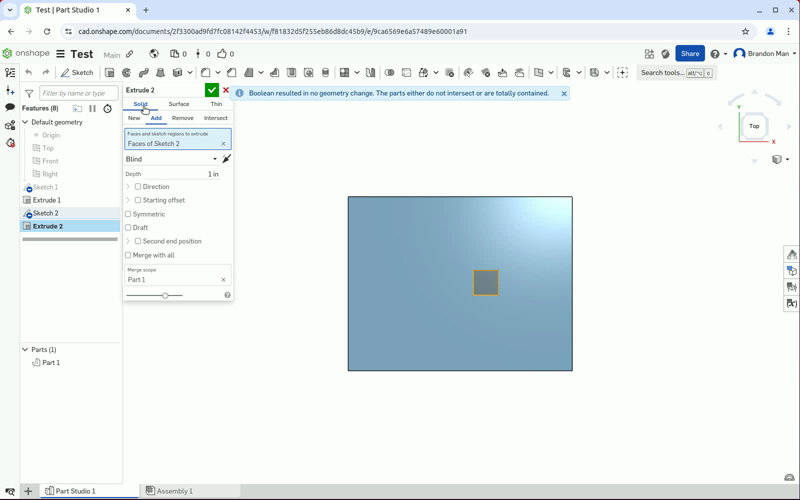
mouse_move(137, 120)
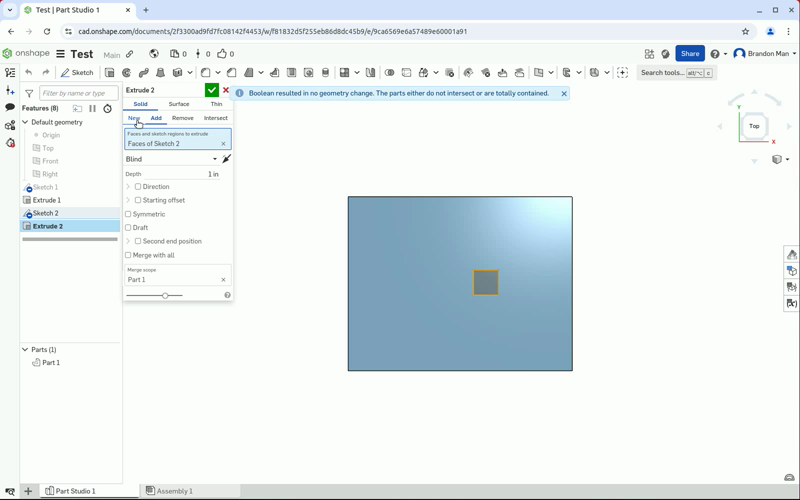
click(137, 120)
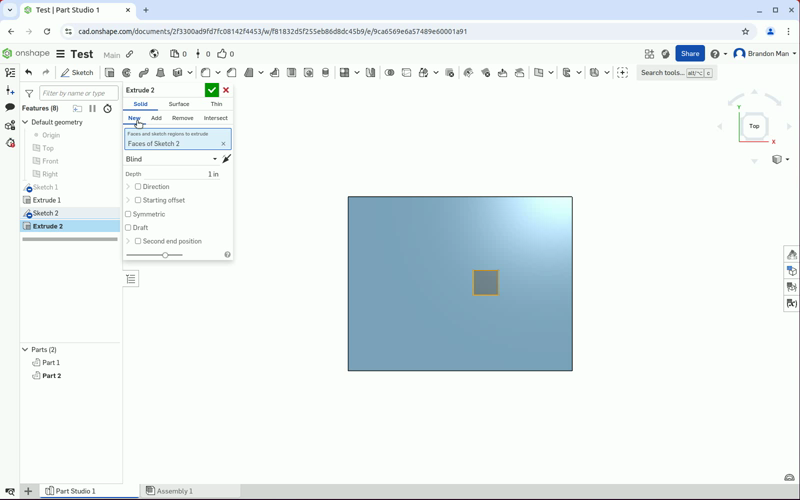
key(tab, 4)
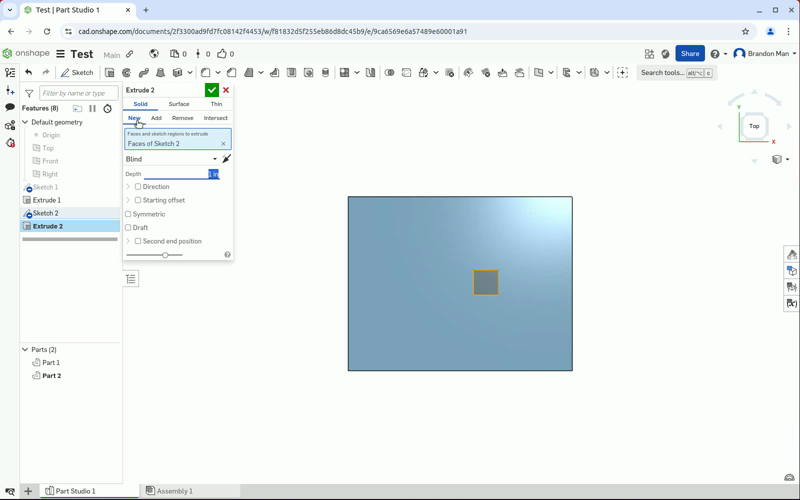
text(1.926)
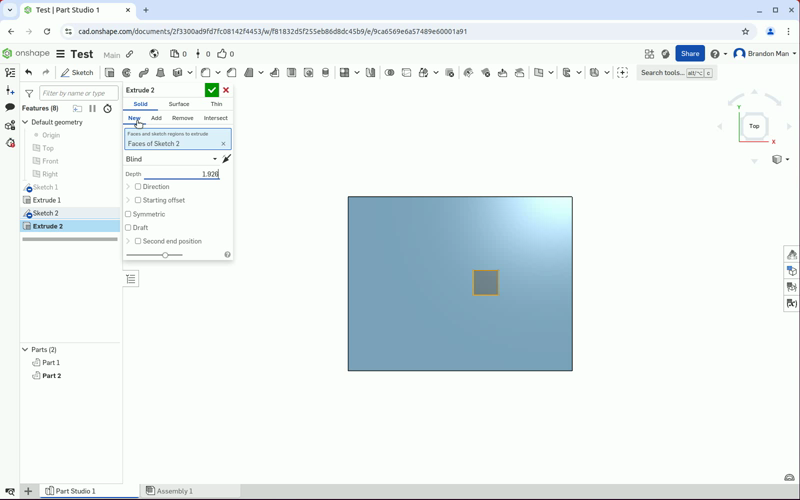
key(enter)
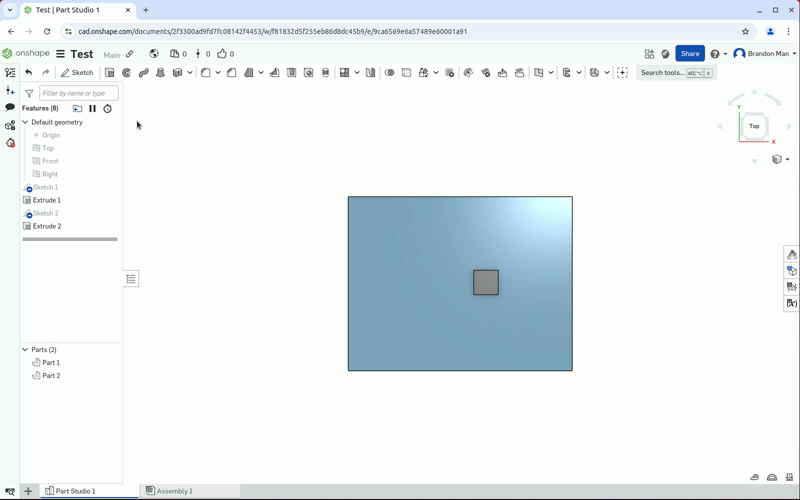
key(shift+h)
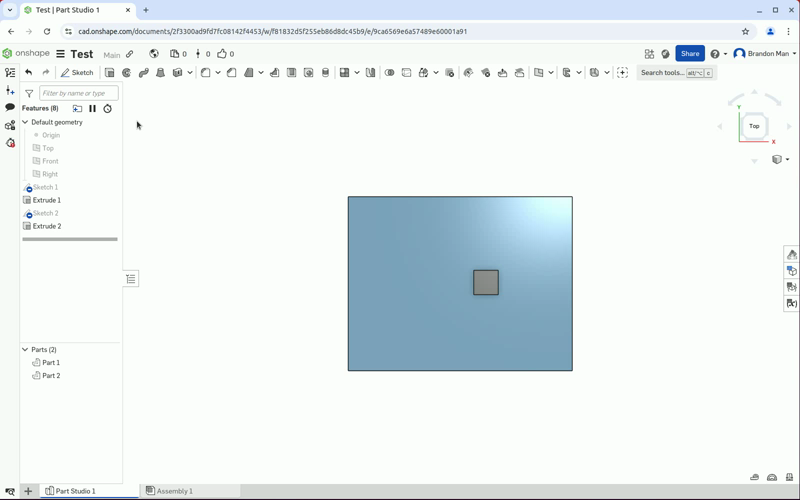
key(shift+h)
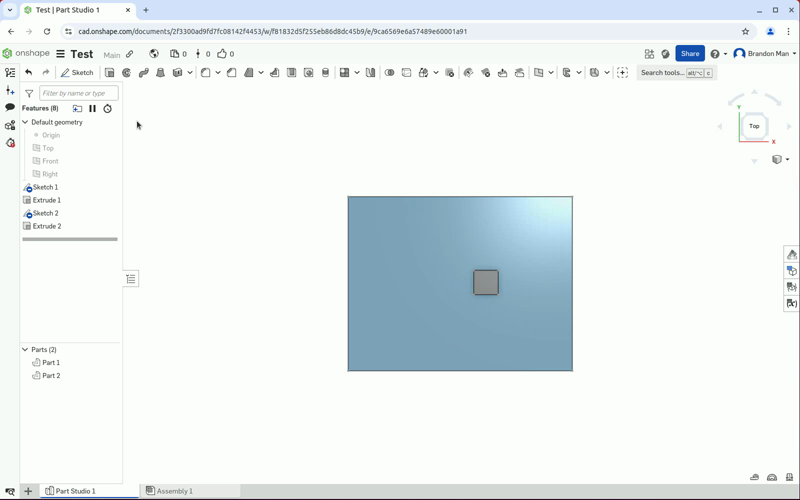
key(shift+7)
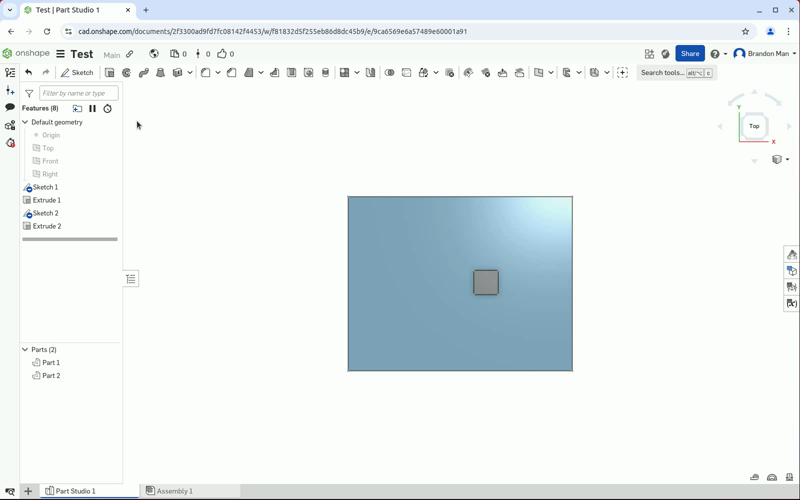
key(up, 3)
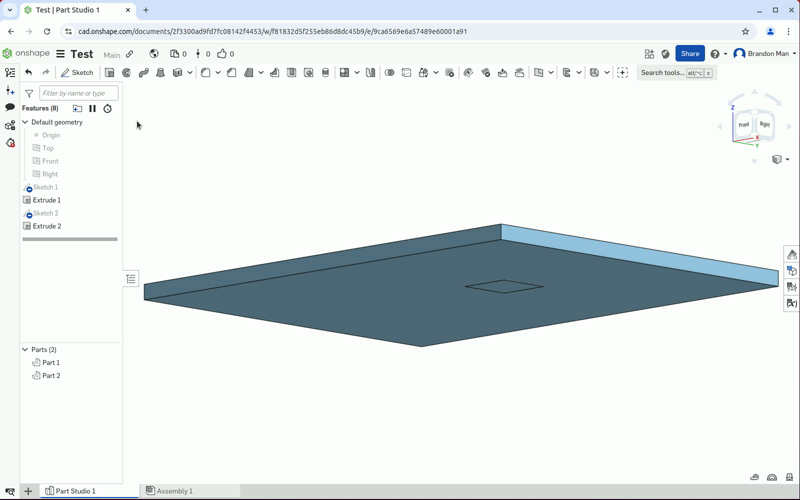
key(left, 3)
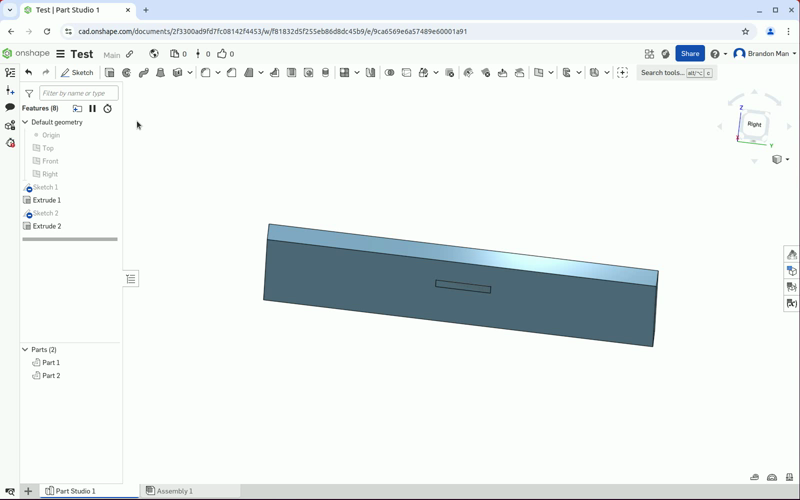
key(right, 3)
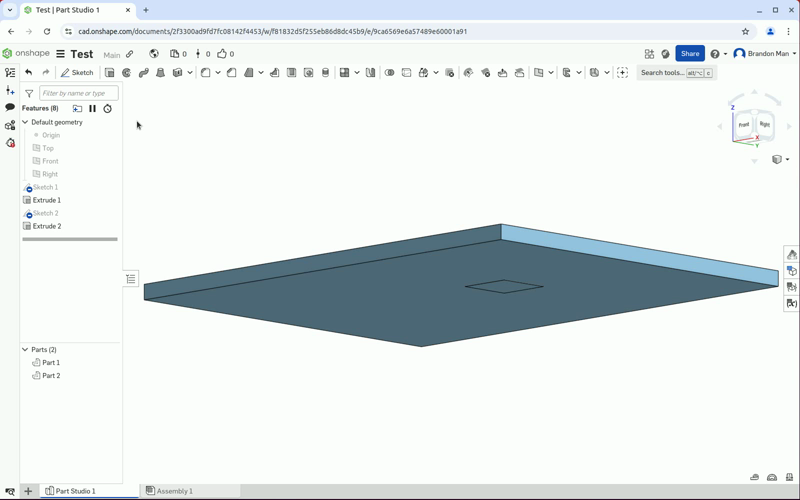
key(down, 3)
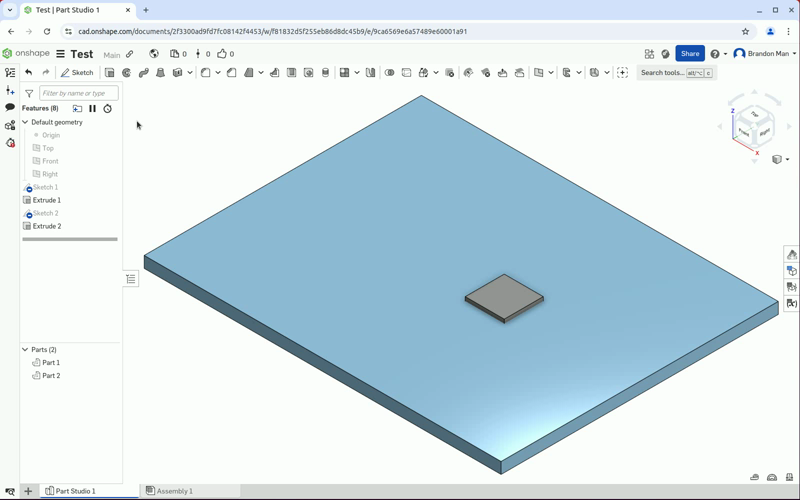
mouse_move(73, 189)
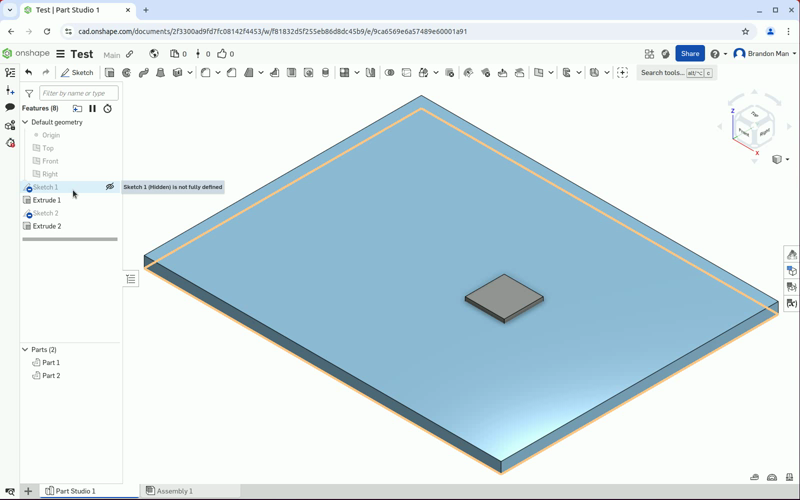
click(73, 189)